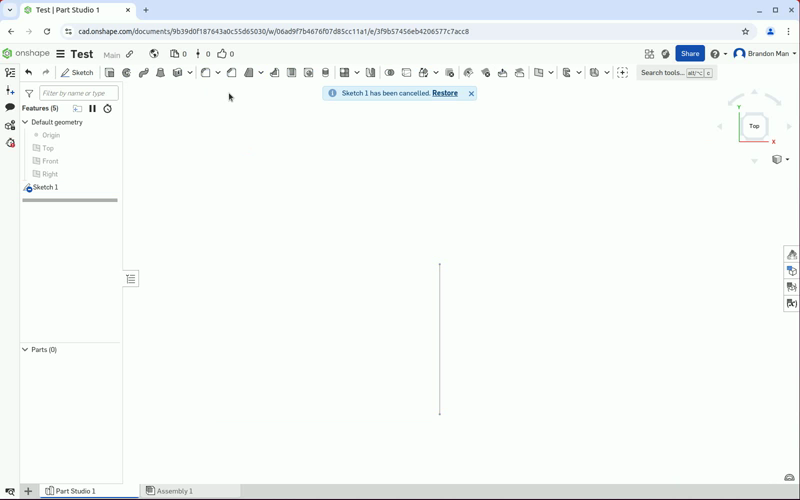
key(shift+h)
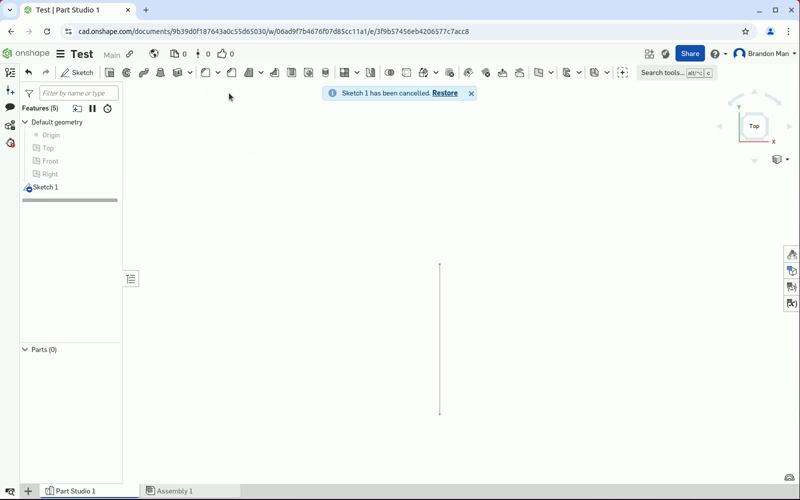
key(shift+s)
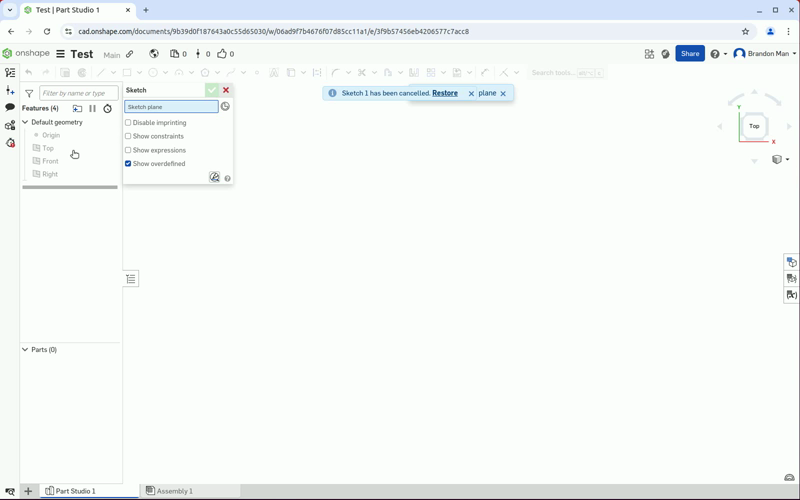
mouse_move(73, 150)
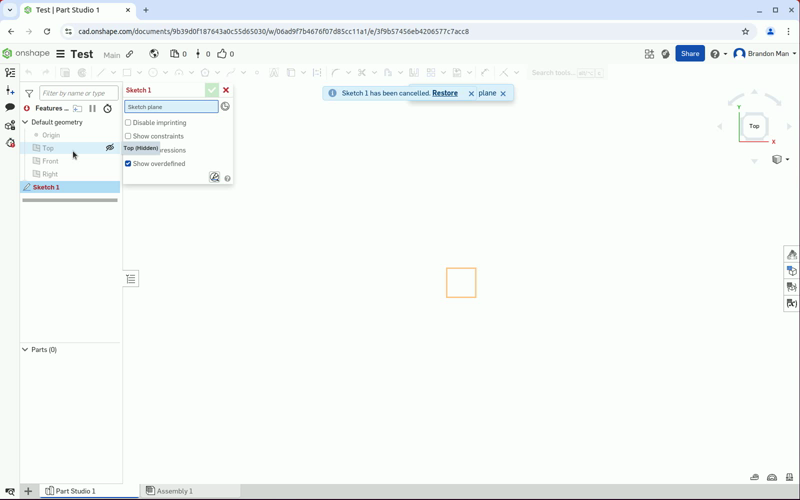
click(73, 150)
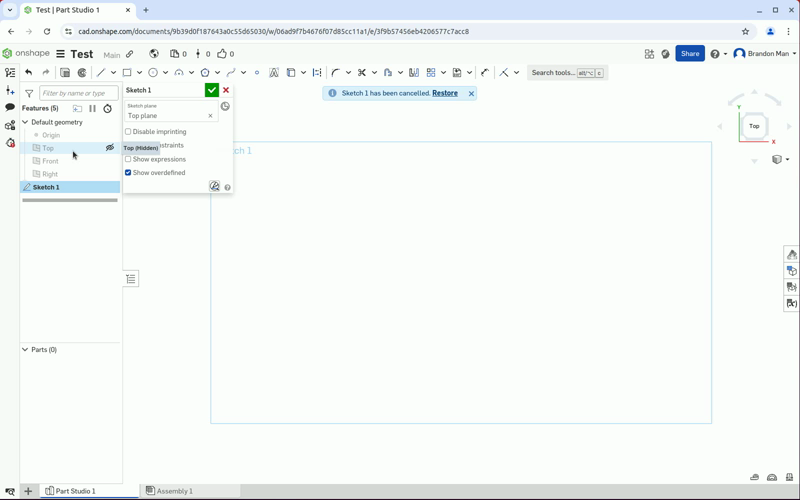
mouse_move(73, 352)
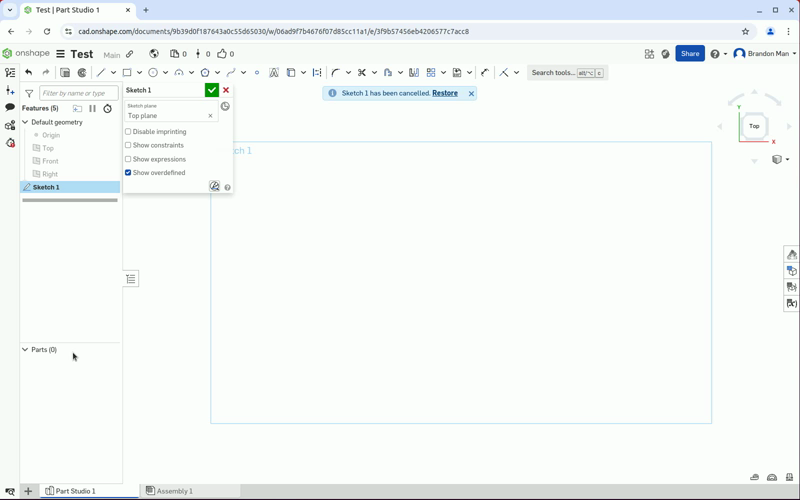
key(y)
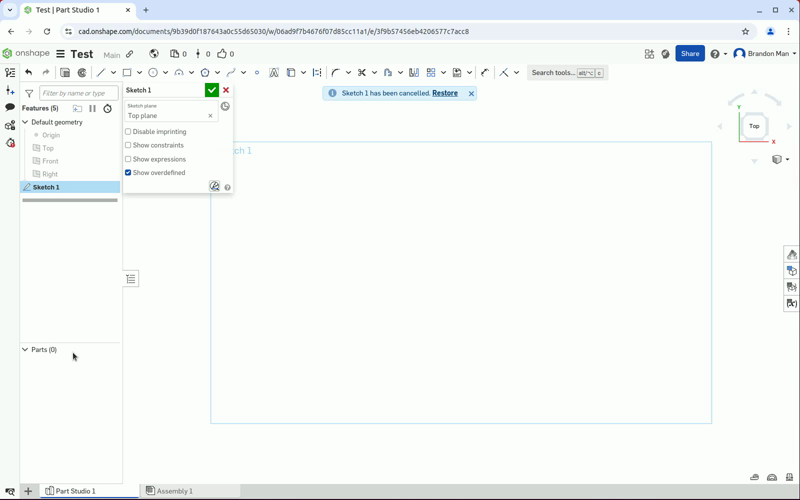
key(l)
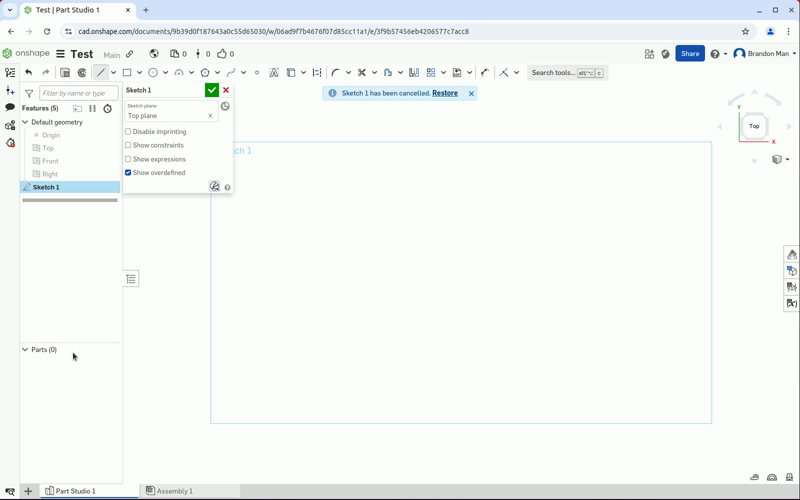
key_down(shift)
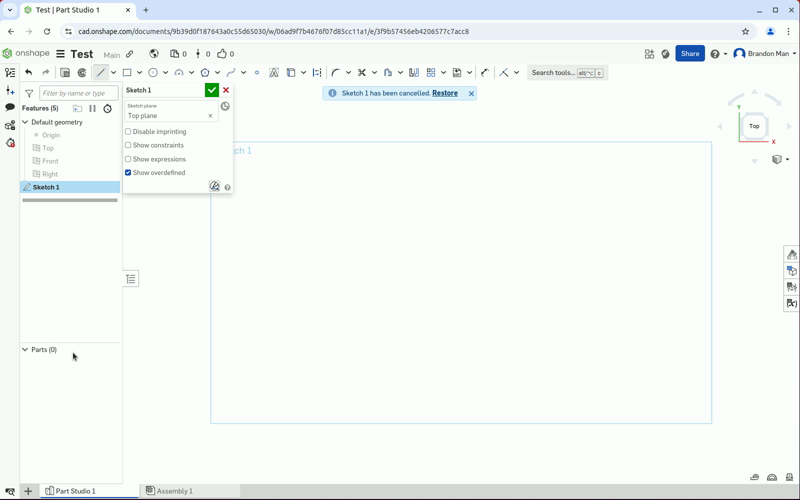
mouse_move(399, 282)
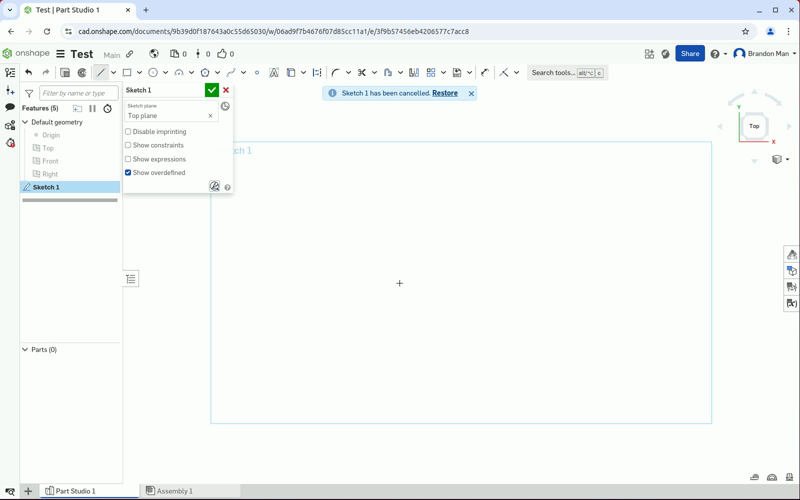
click(399, 282)
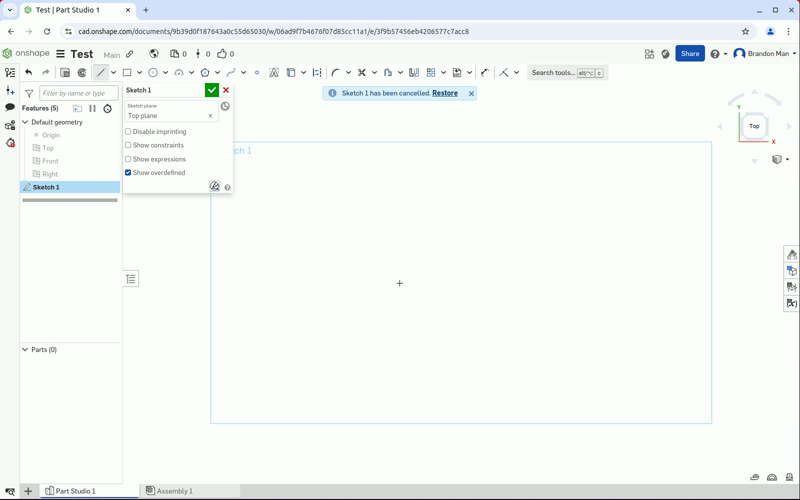
key_up(shift)
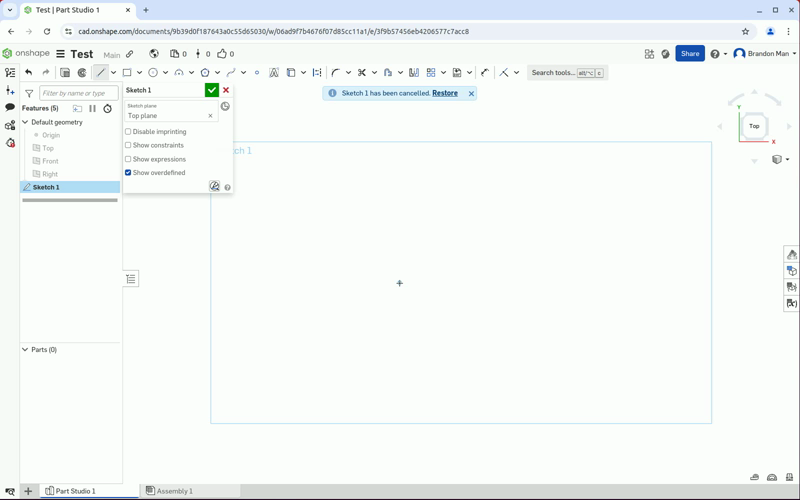
key_down(shift)
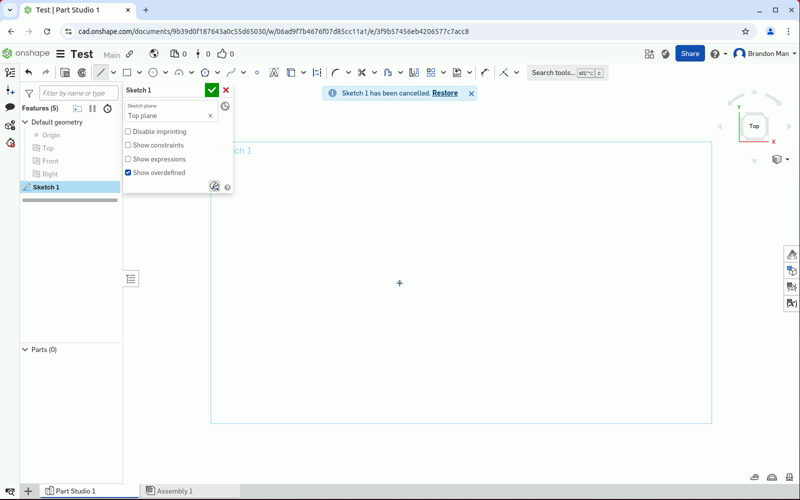
mouse_move(429, 282)
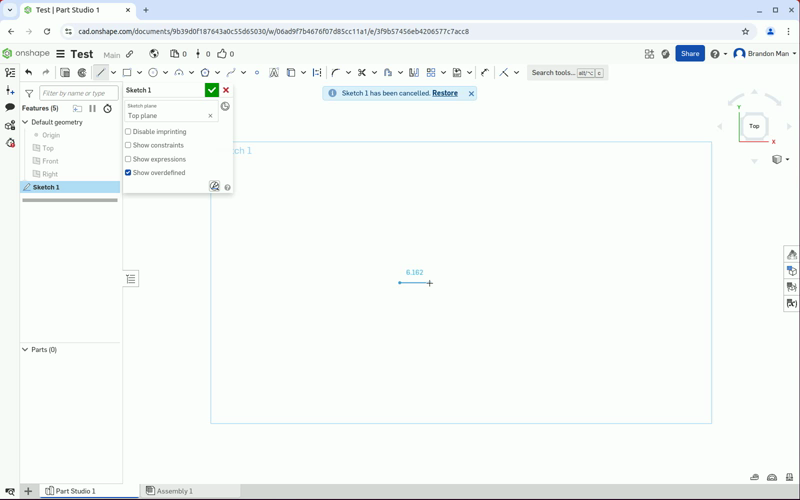
mouse_move(437, 282)
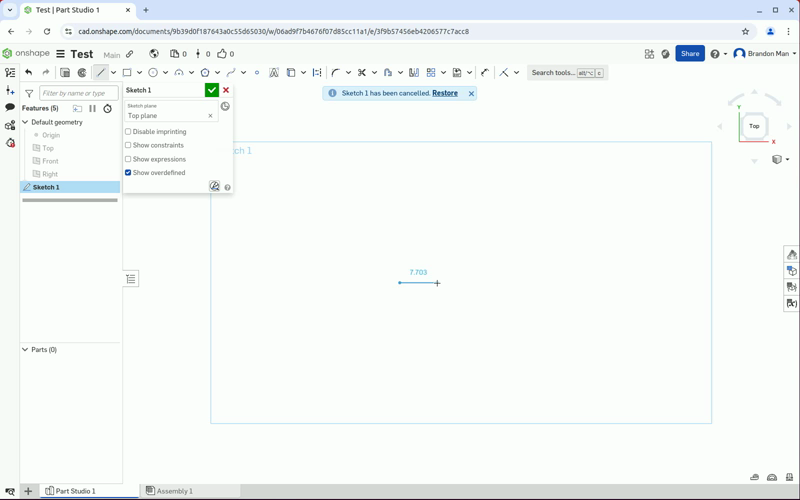
click(437, 282)
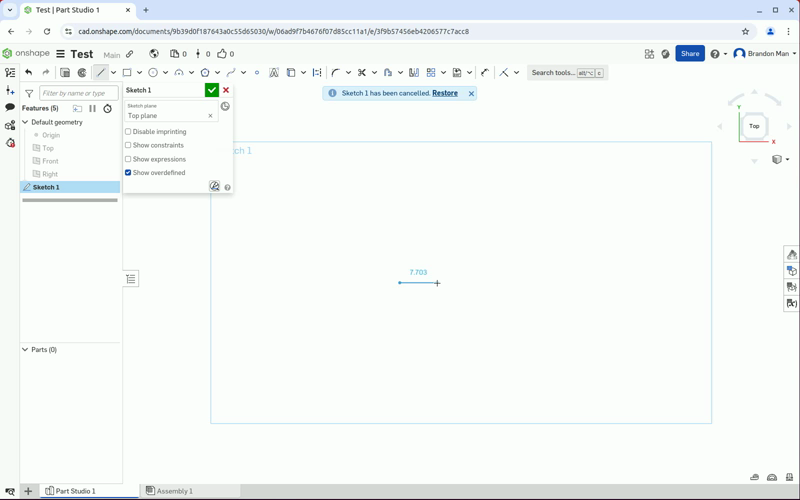
key_up(shift)
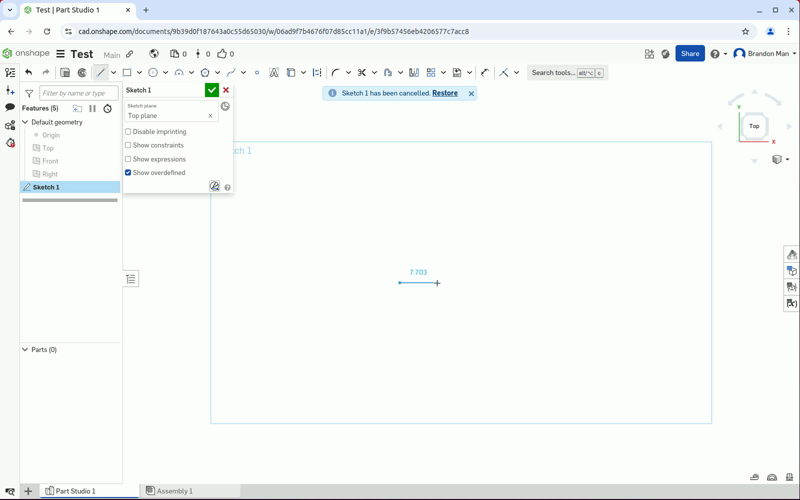
key_down(shift)
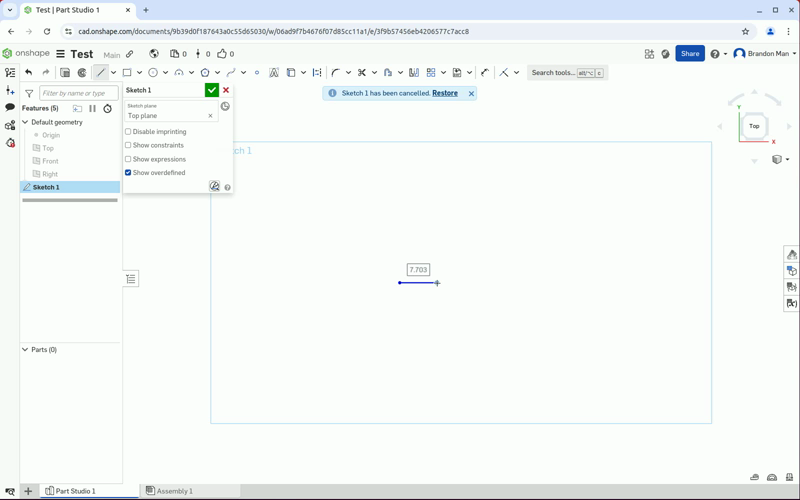
mouse_move(437, 216)
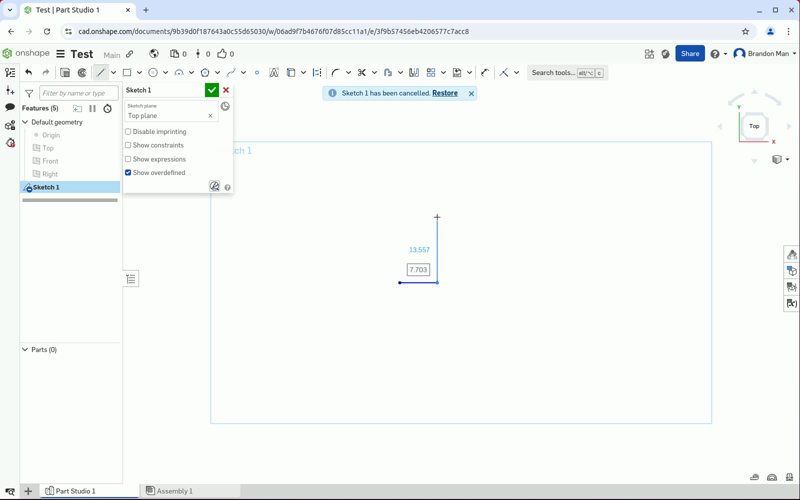
click(437, 216)
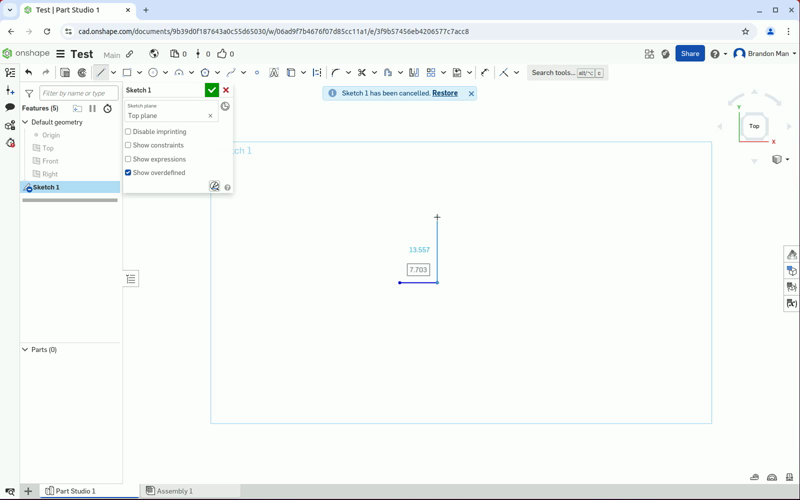
key_up(shift)
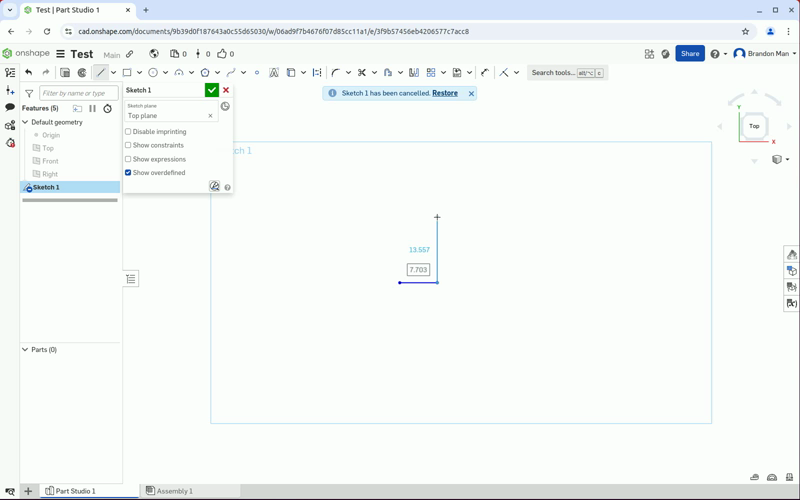
key_down(shift)
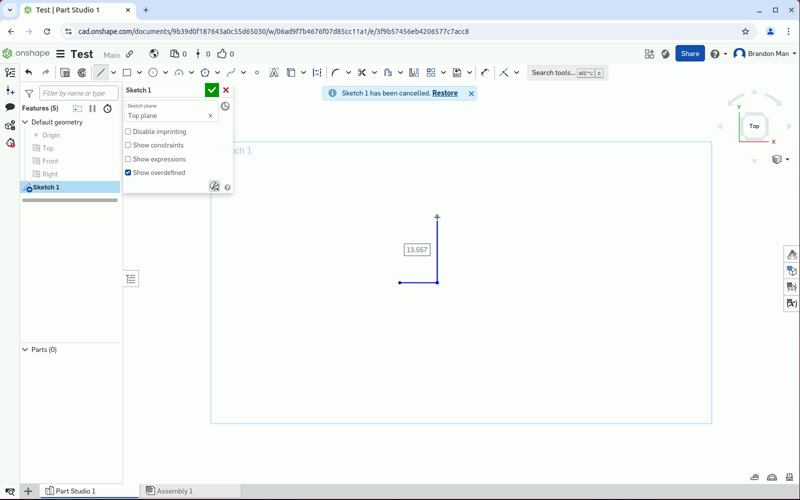
mouse_move(467, 216)
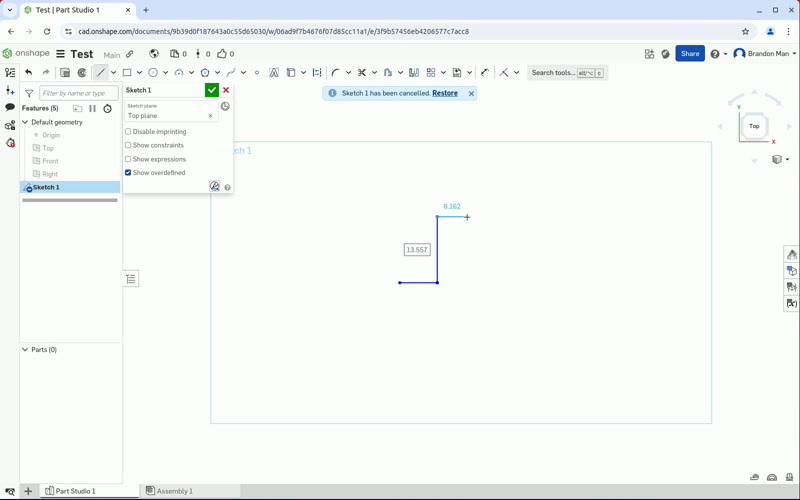
mouse_move(399, 216)
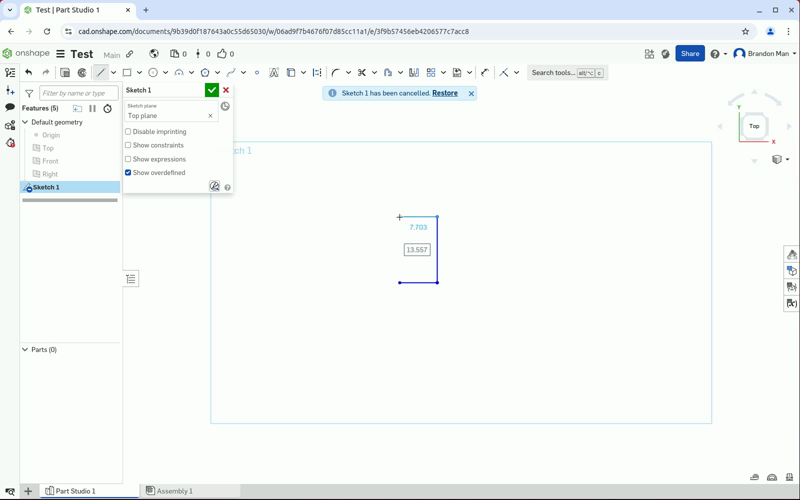
click(399, 216)
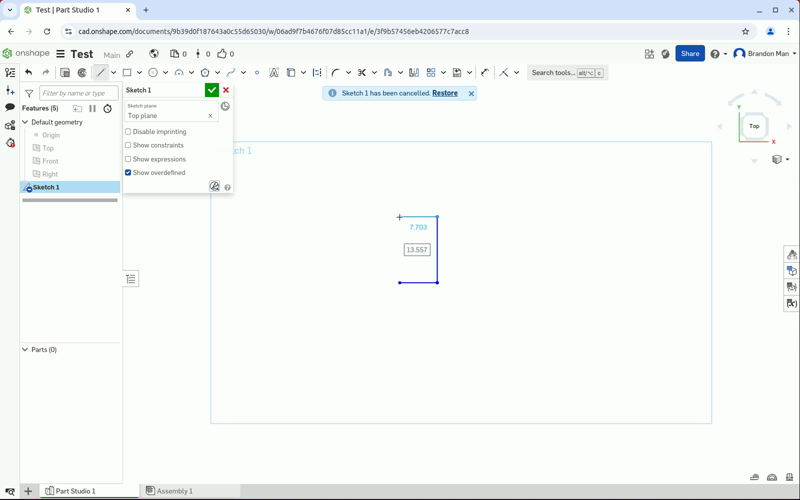
key_up(shift)
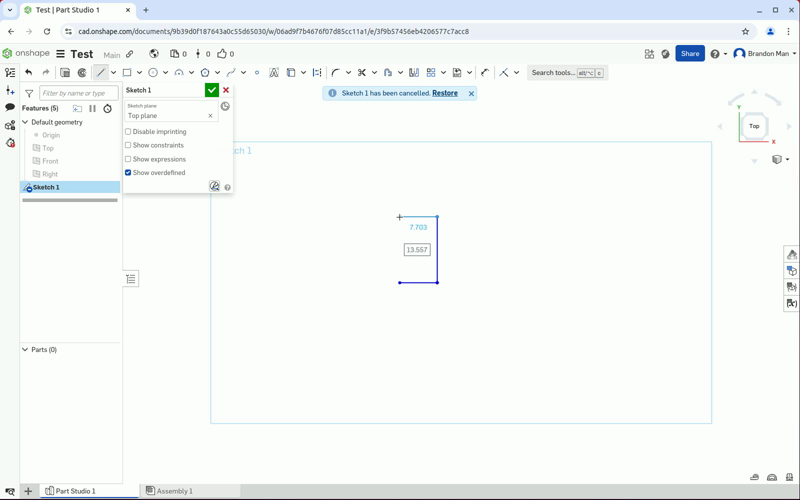
key_down(shift)
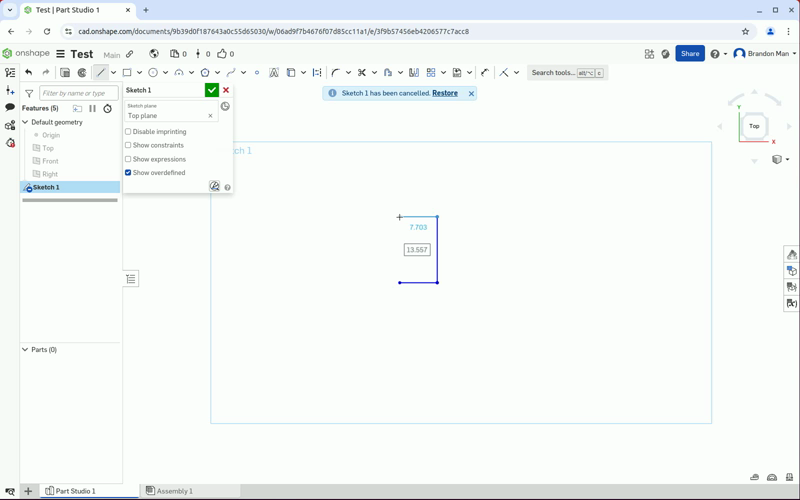
mouse_move(399, 282)
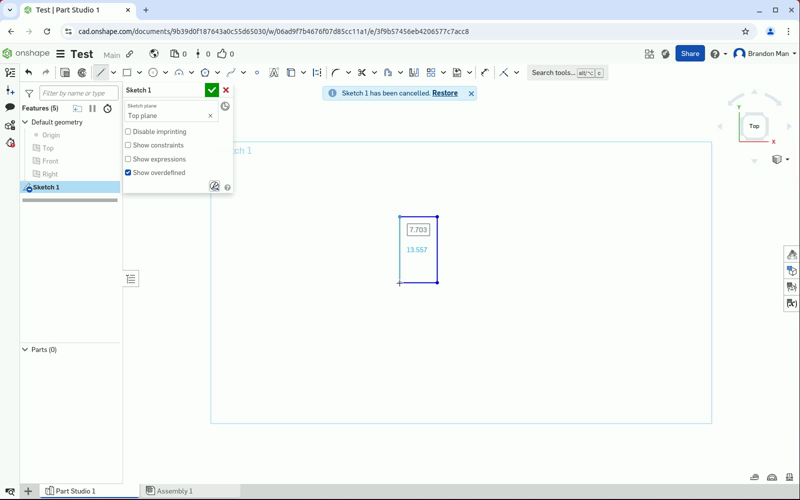
key_up(shift)
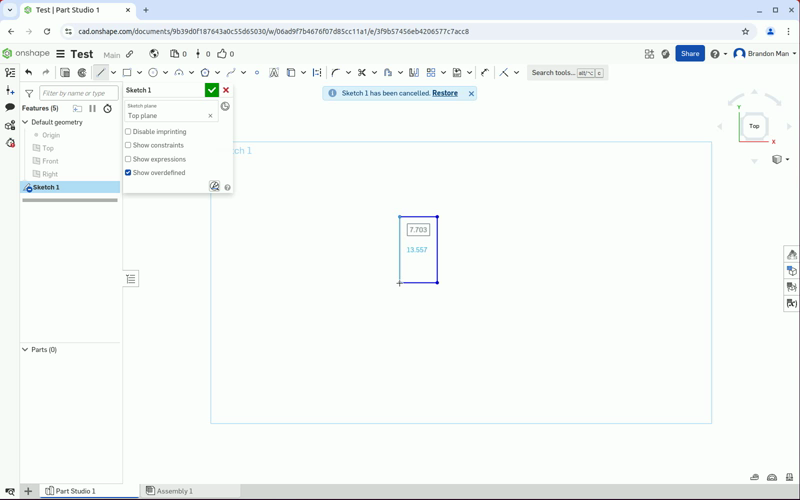
click(399, 282)
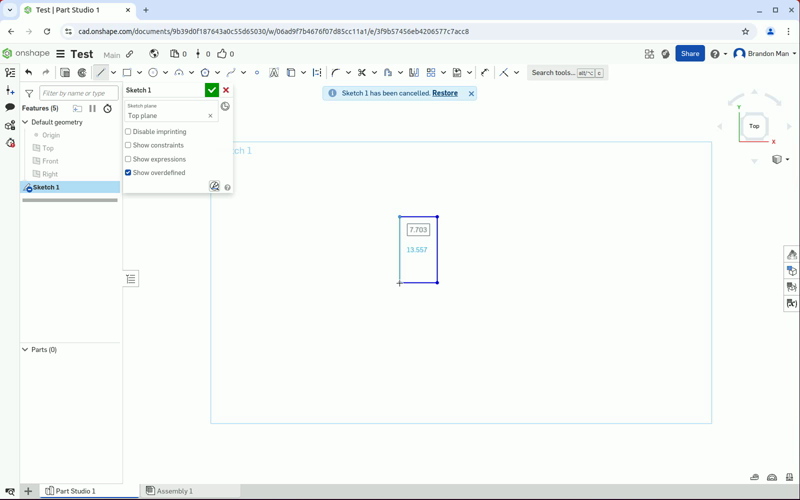
key(esc)
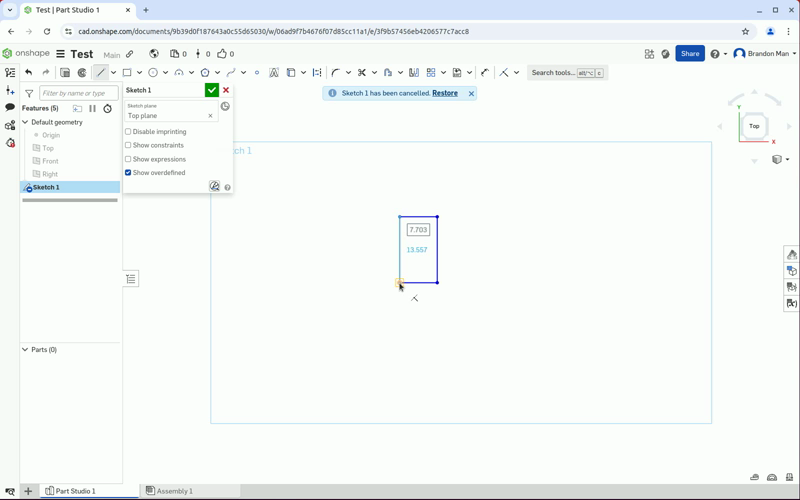
mouse_move(406, 224)
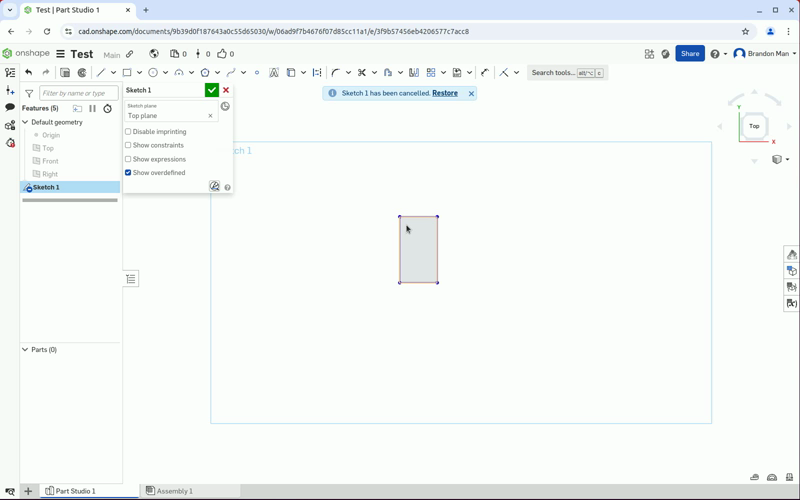
click(406, 224)
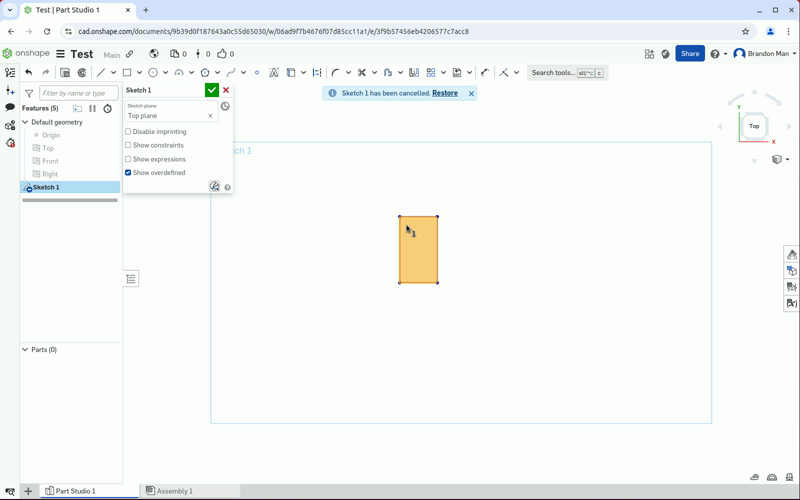
mouse_move(73, 352)
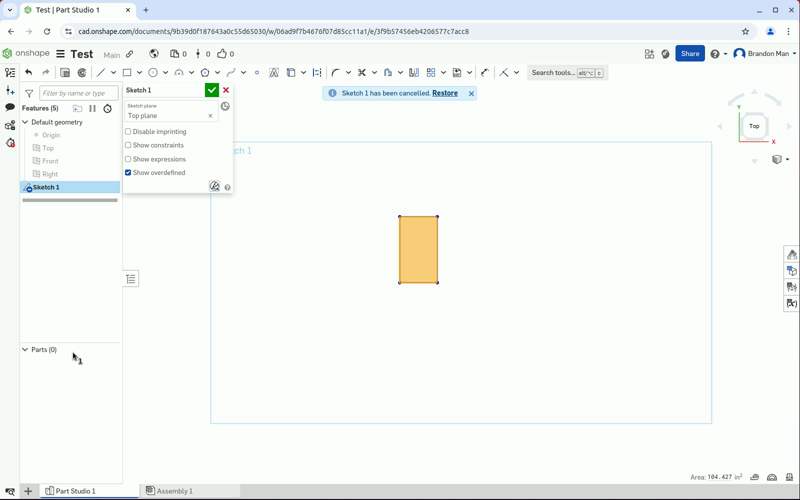
key(shift+y)
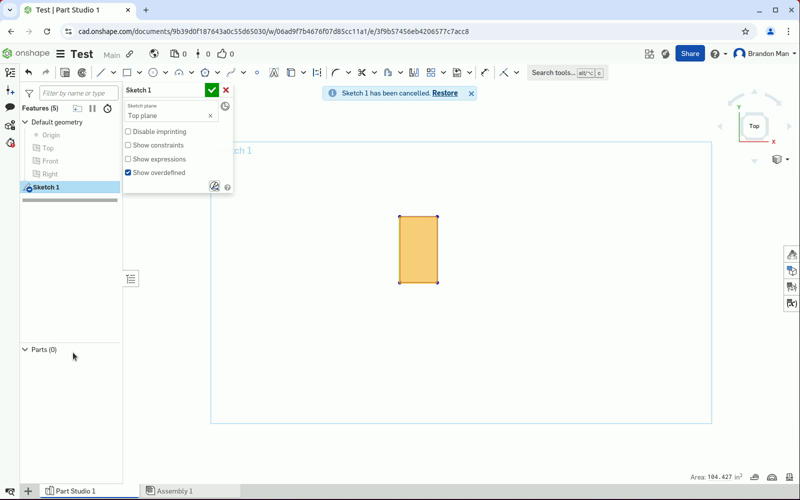
key(shift+e)
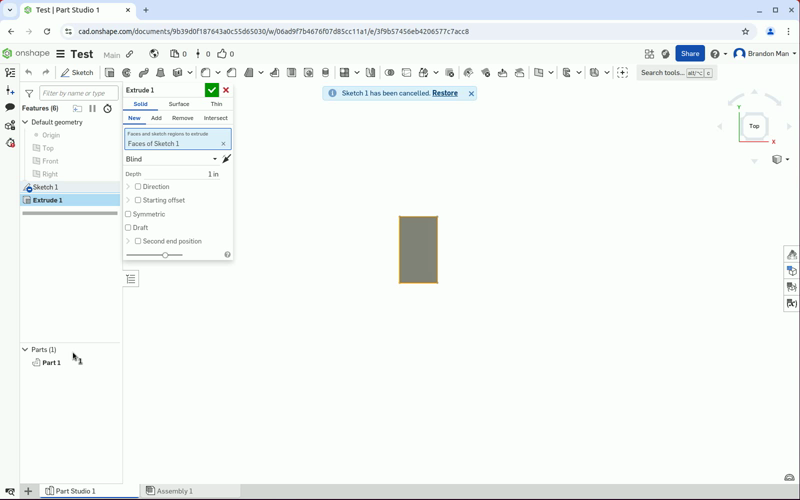
mouse_move(143, 106)
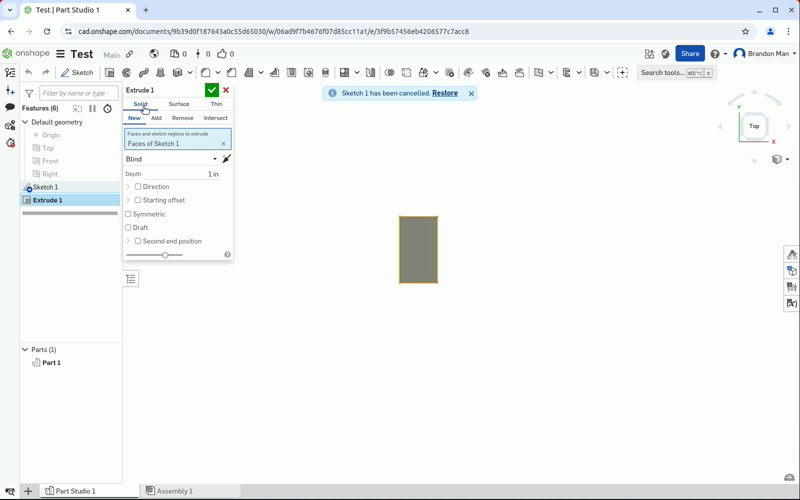
click(143, 106)
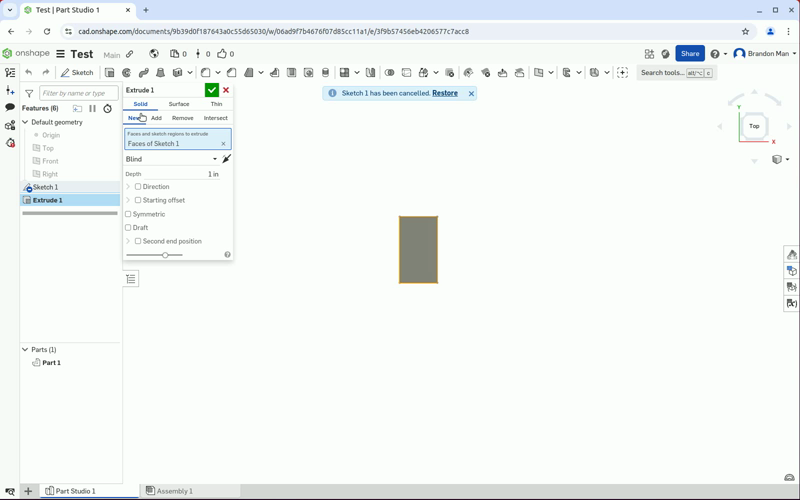
mouse_move(137, 120)
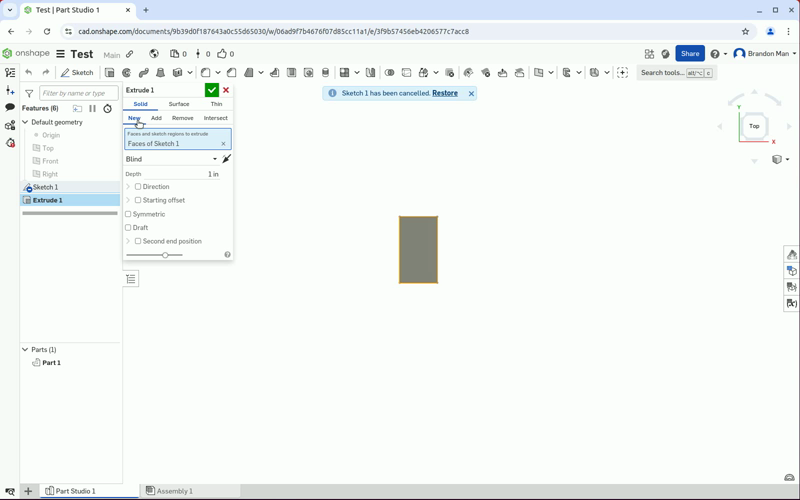
click(137, 120)
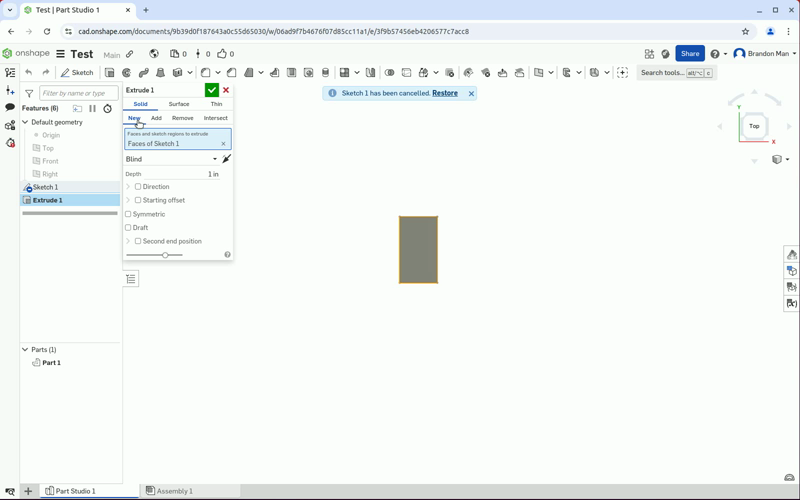
key(tab, 4)
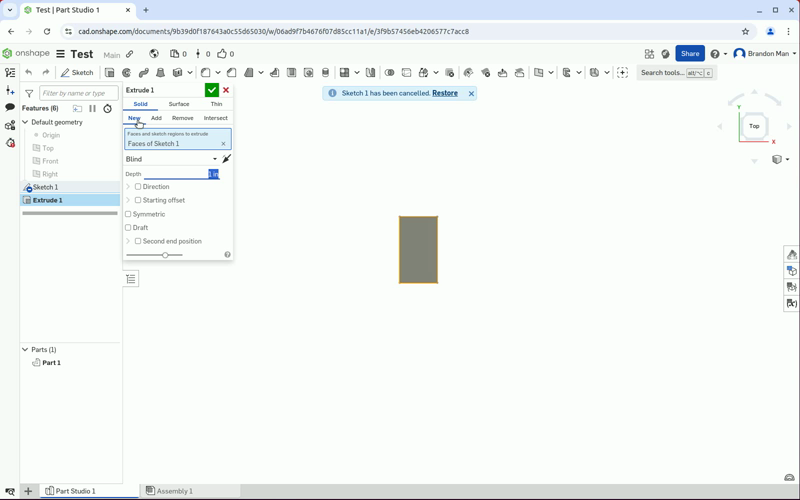
text(5.777)
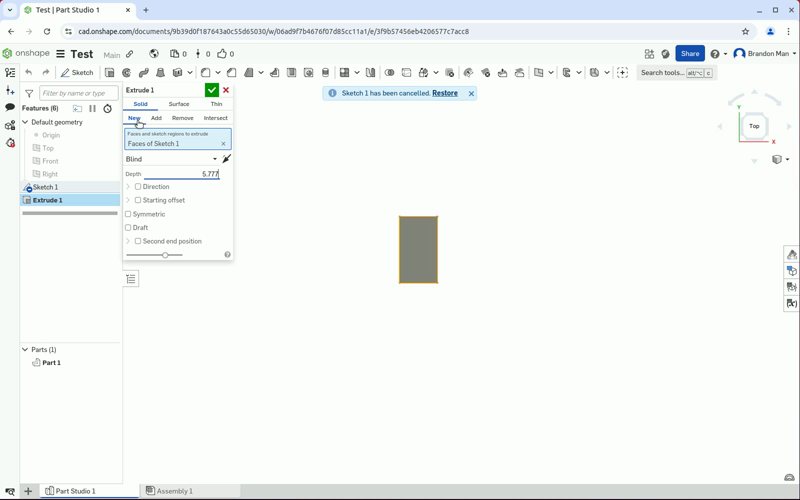
key(enter)
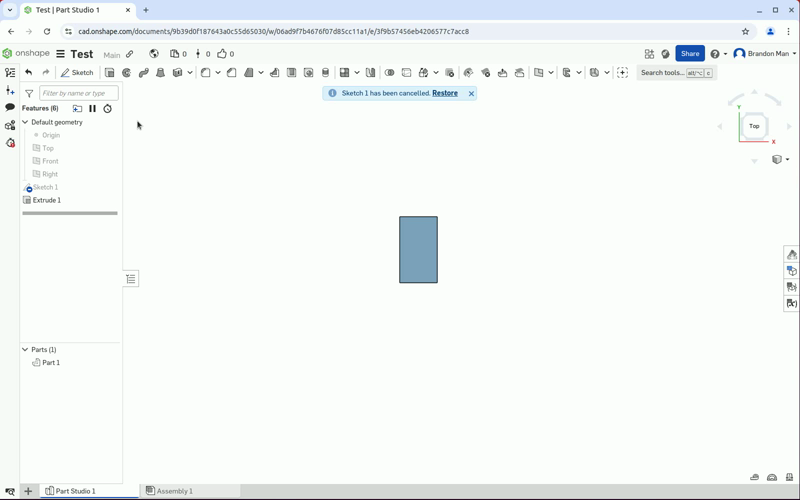
key(shift+h)
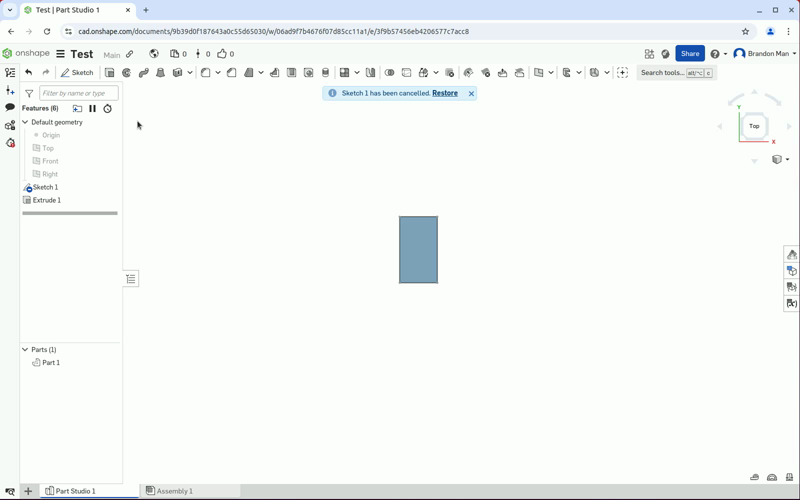
key(shift+h)
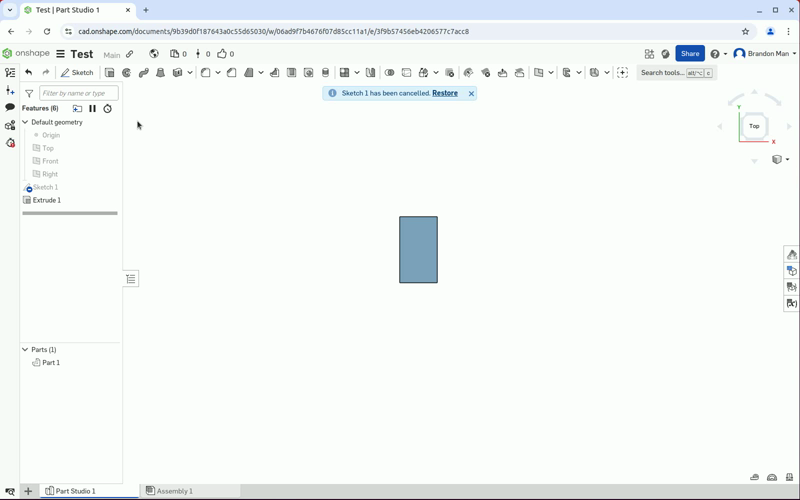
mouse_move(73, 189)
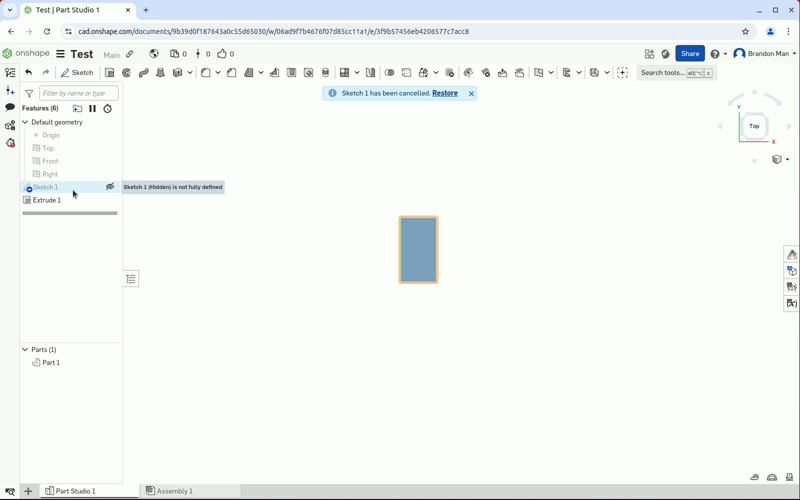
click(73, 189)
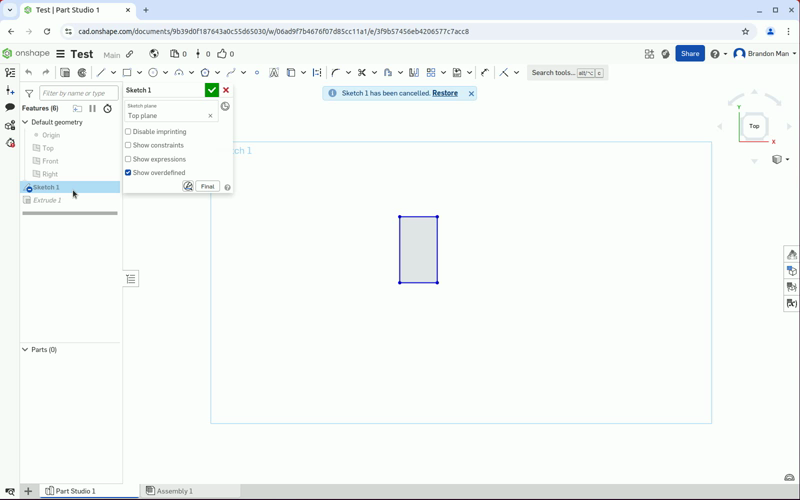
mouse_move(229, 92)
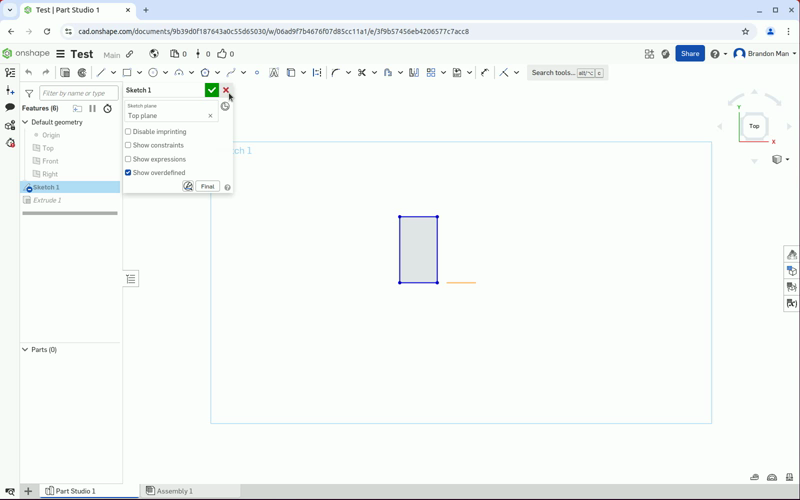
click(229, 92)
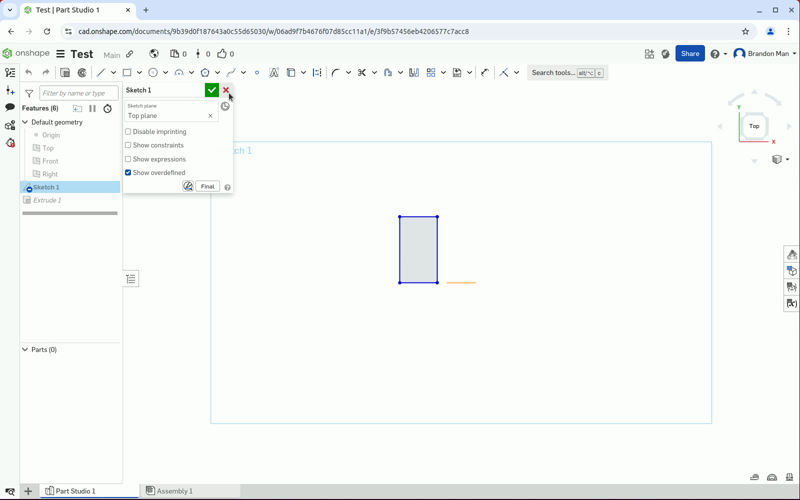
key(shift+s)
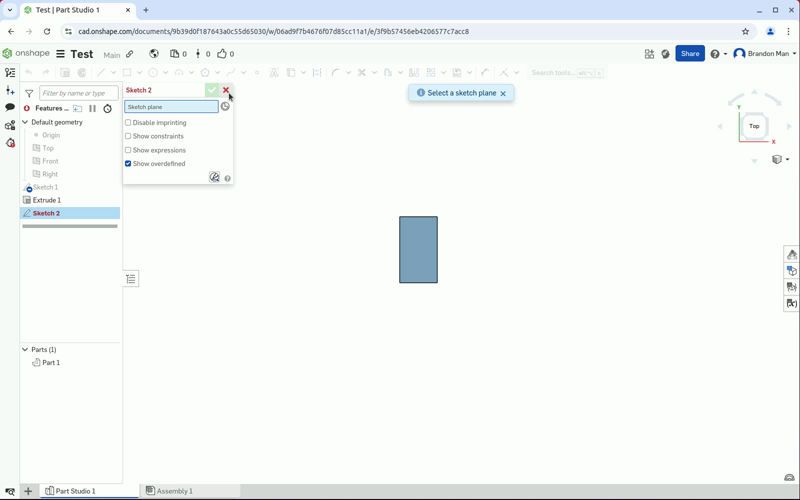
mouse_move(73, 150)
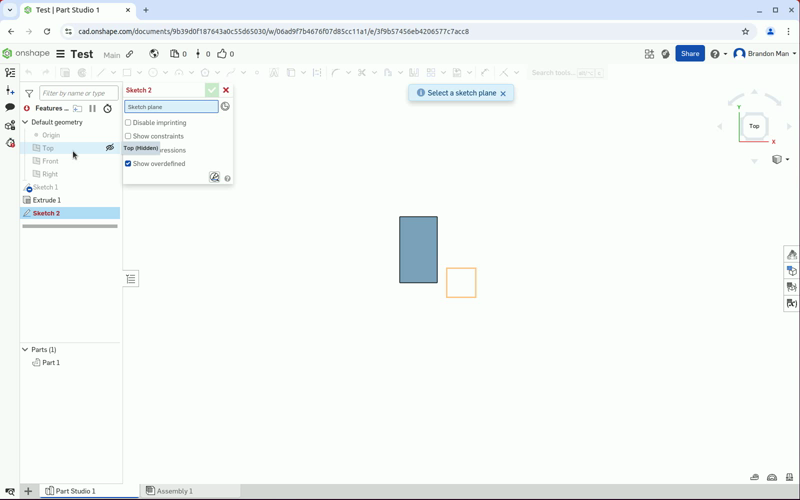
click(73, 150)
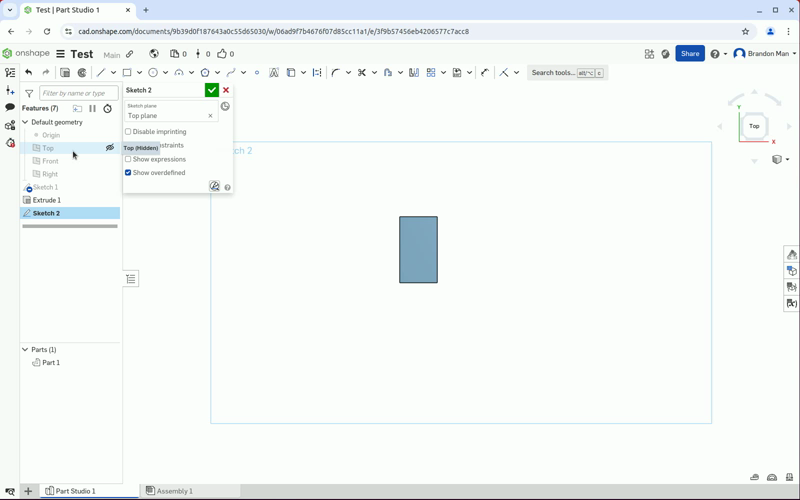
mouse_move(73, 352)
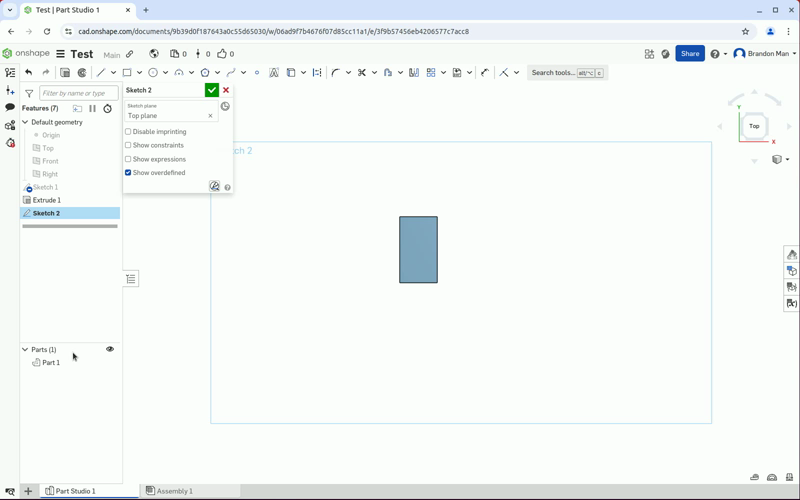
key(y)
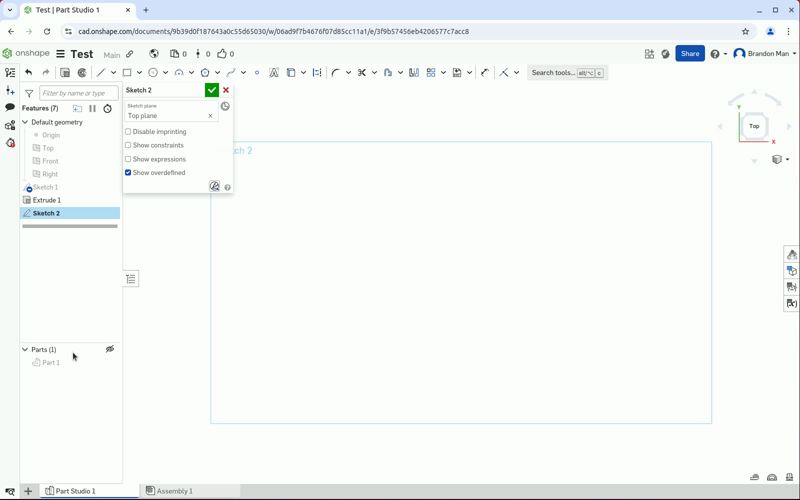
key(l)
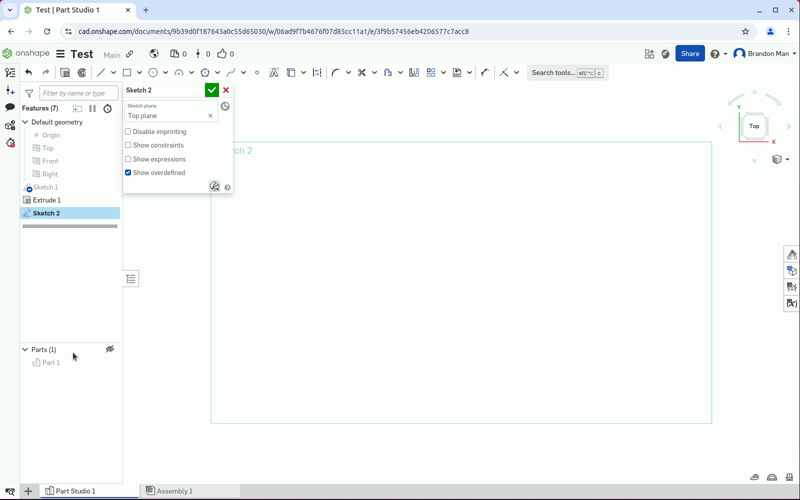
key_down(shift)
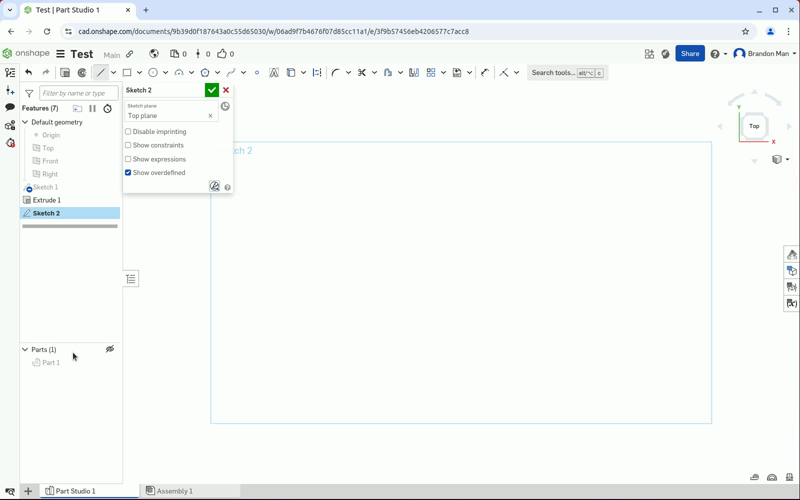
mouse_move(460, 282)
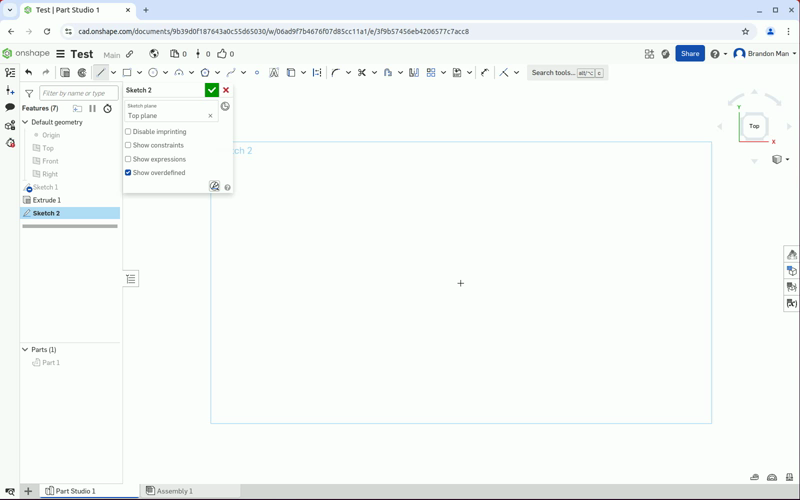
click(460, 282)
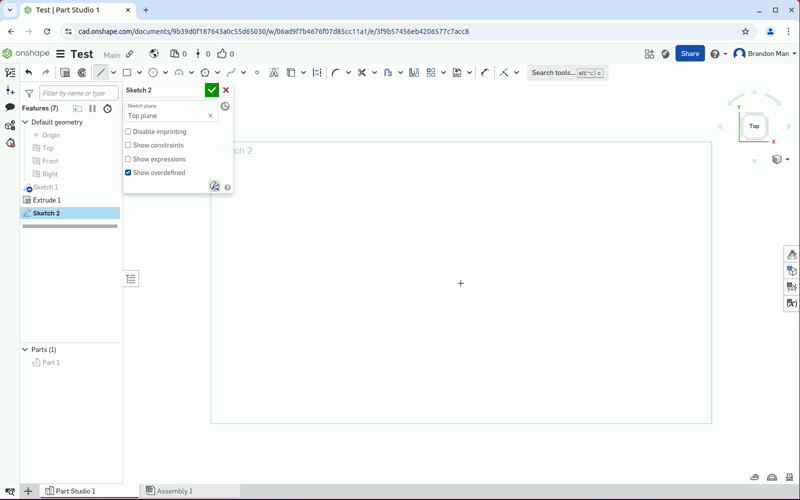
key_up(shift)
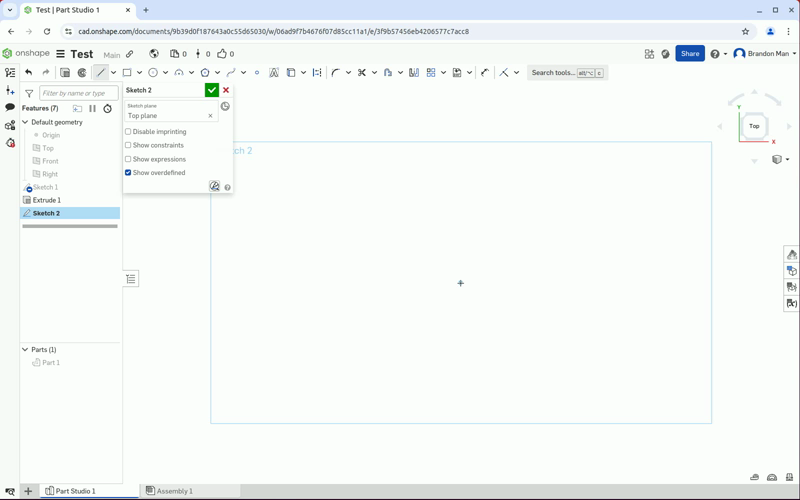
key_down(shift)
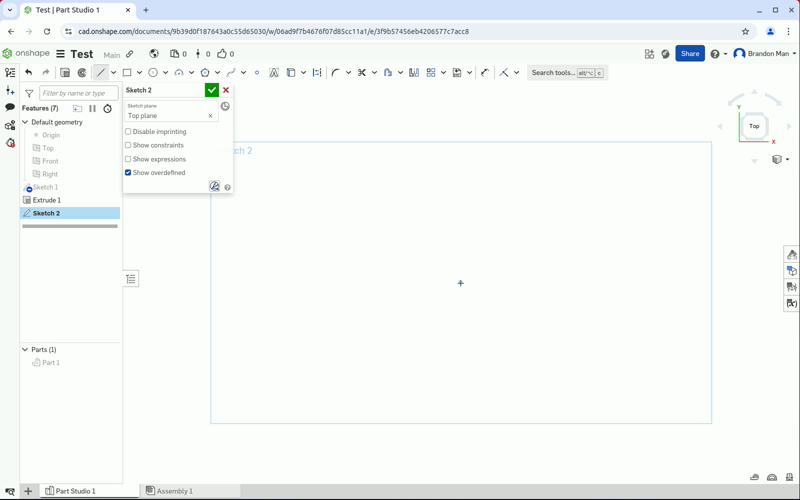
mouse_move(573, 282)
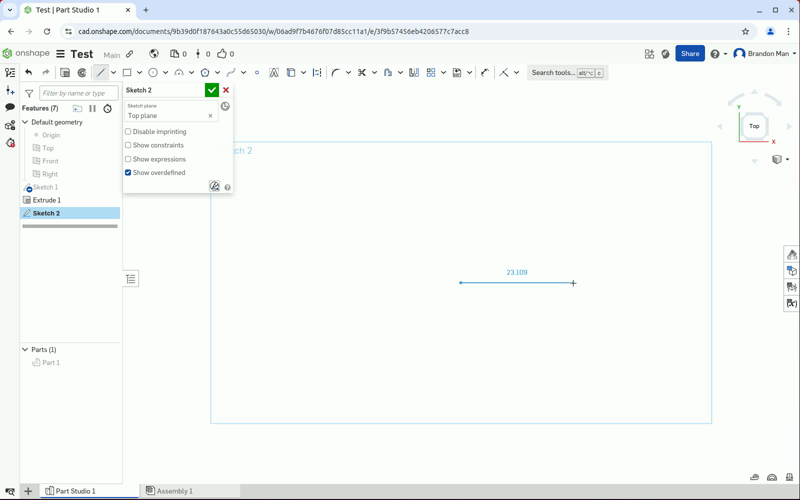
click(573, 282)
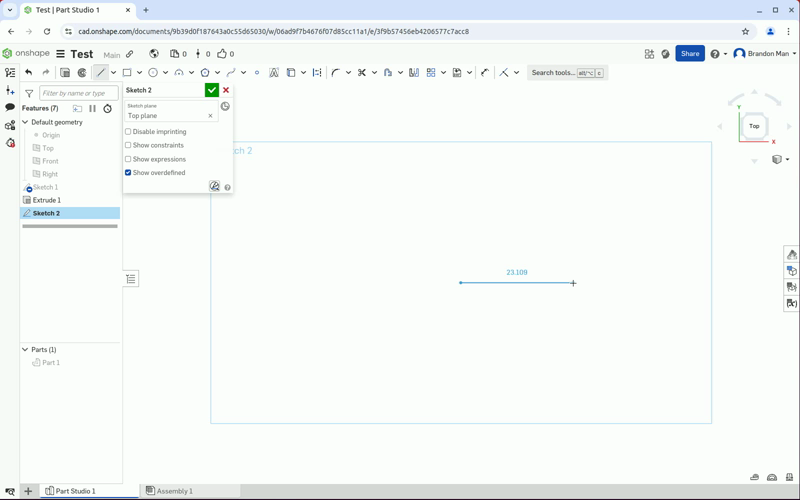
key_up(shift)
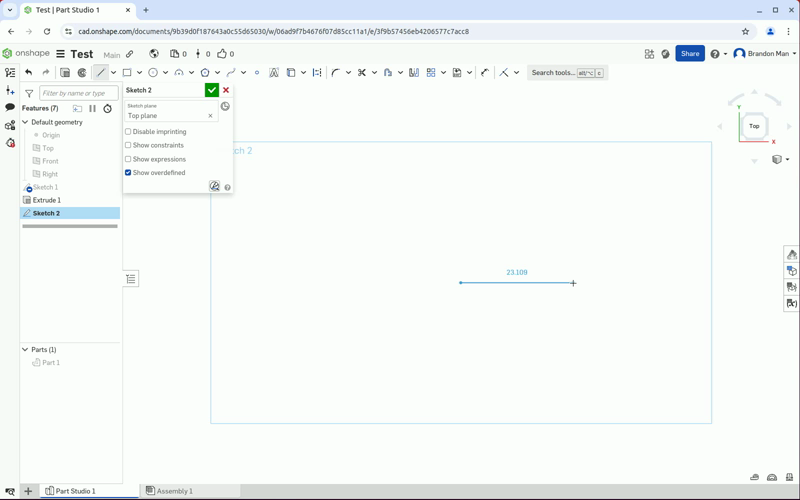
key_down(shift)
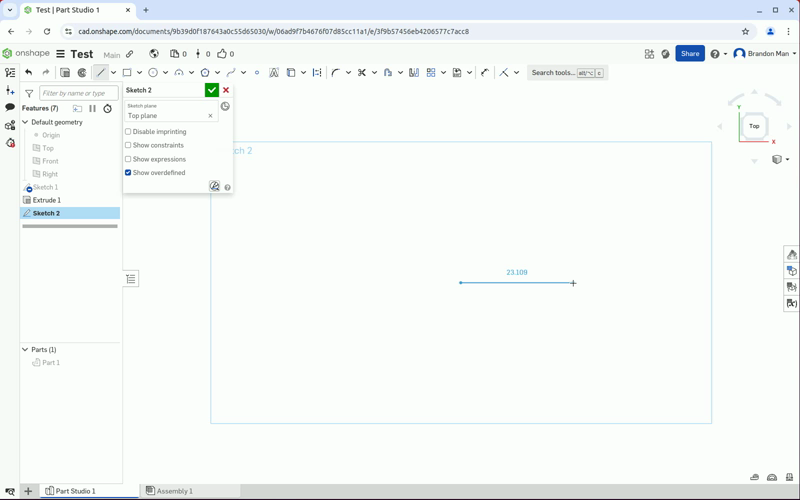
mouse_move(589, 282)
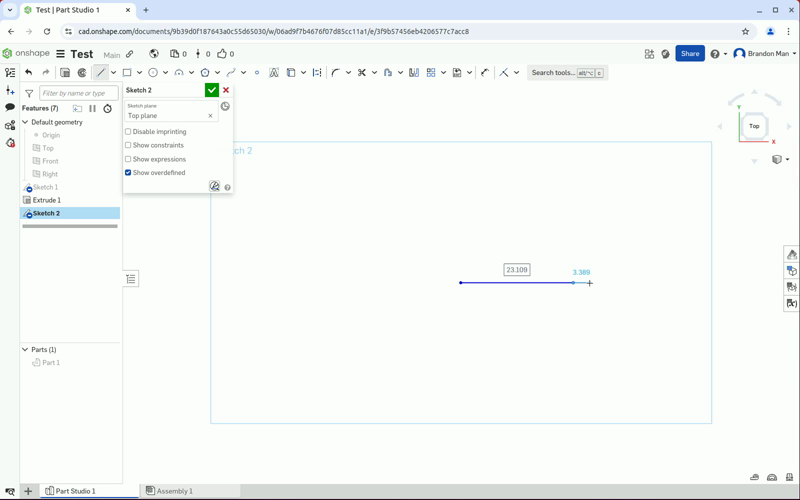
mouse_move(573, 268)
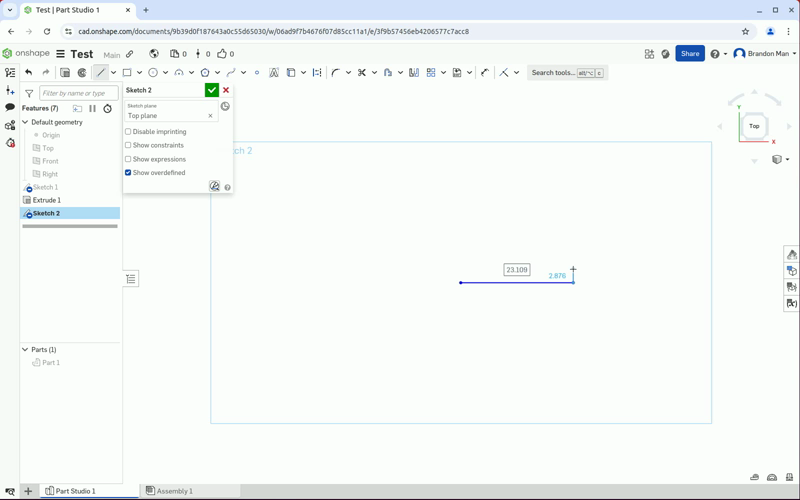
click(573, 268)
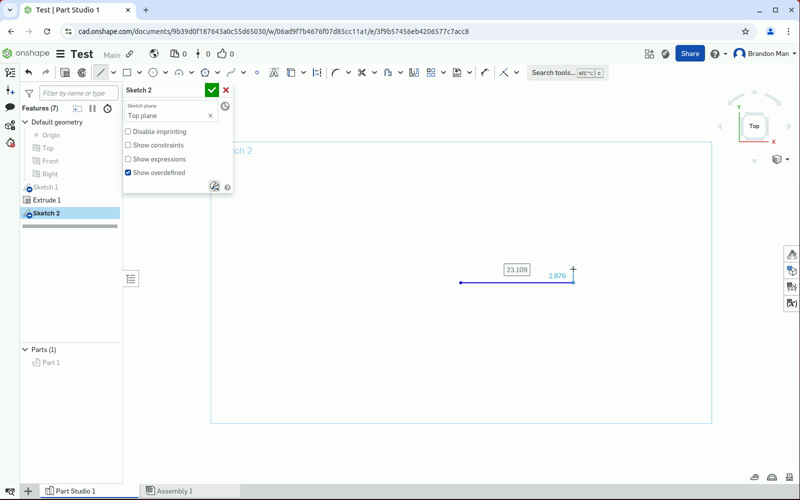
key_up(shift)
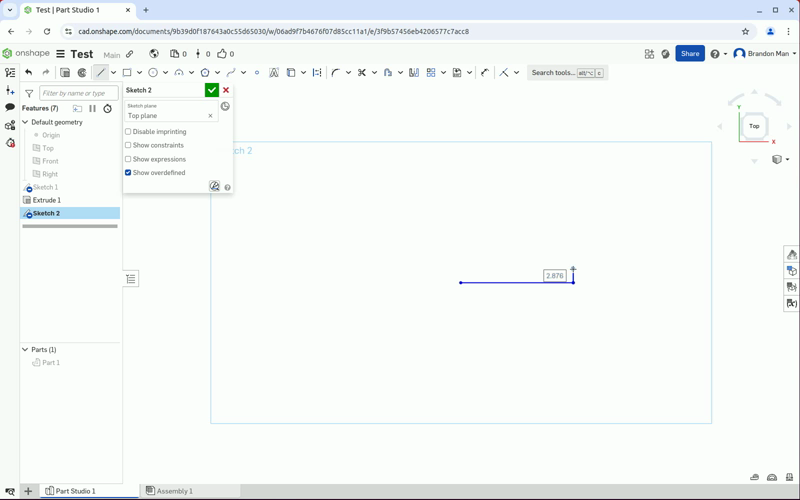
key_down(shift)
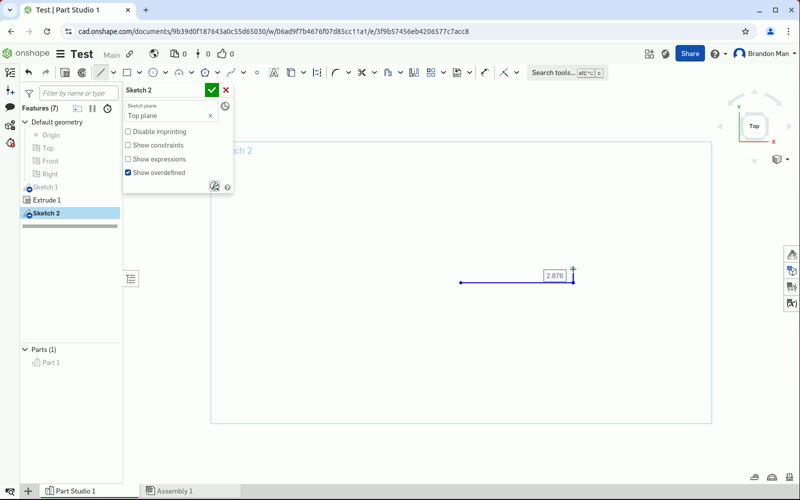
mouse_move(589, 268)
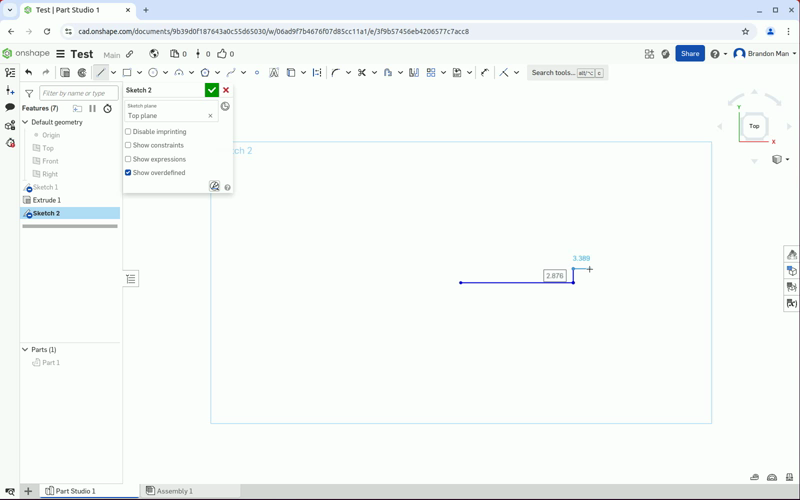
mouse_move(573, 240)
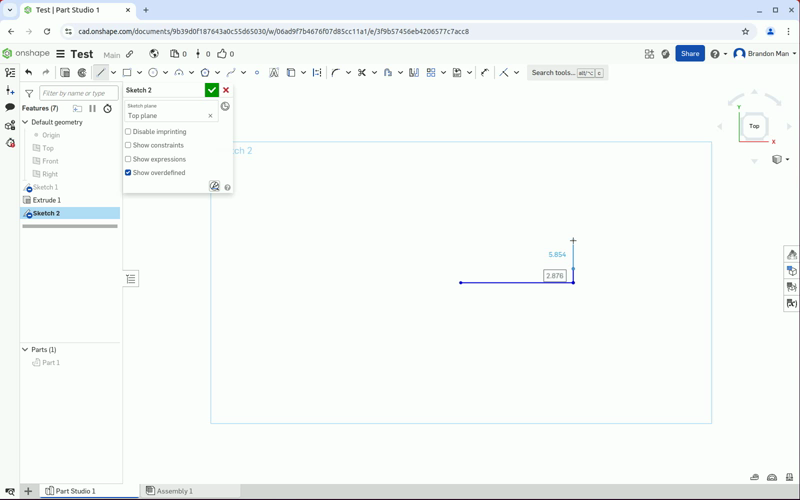
click(573, 240)
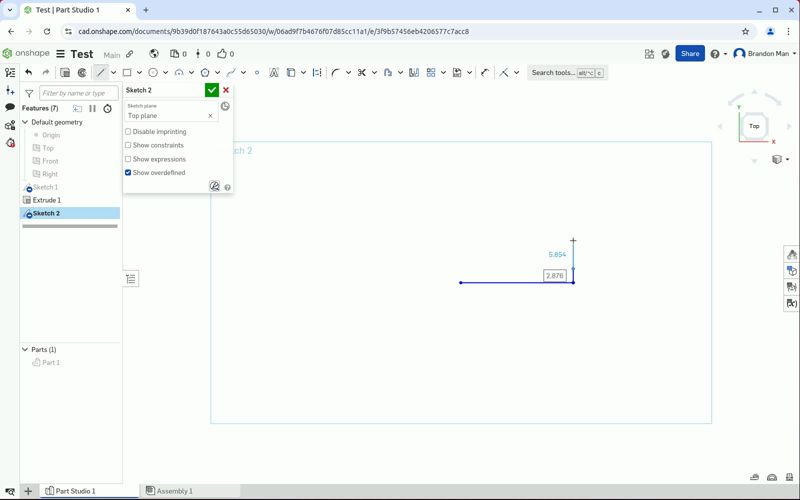
key_up(shift)
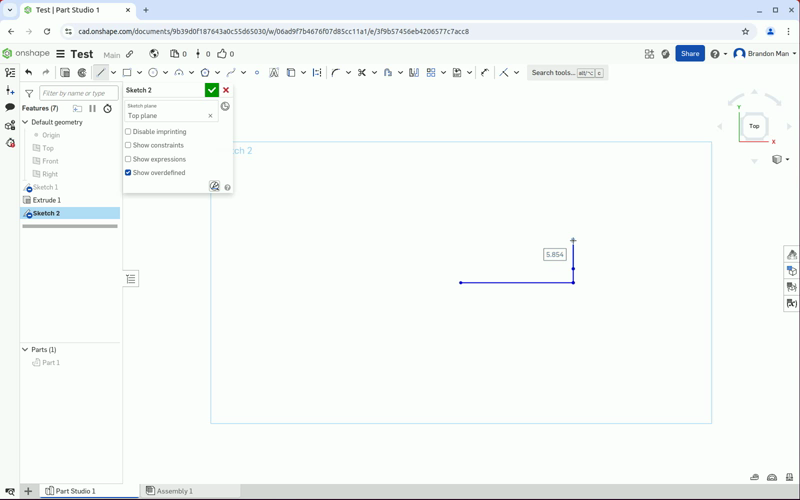
key_down(shift)
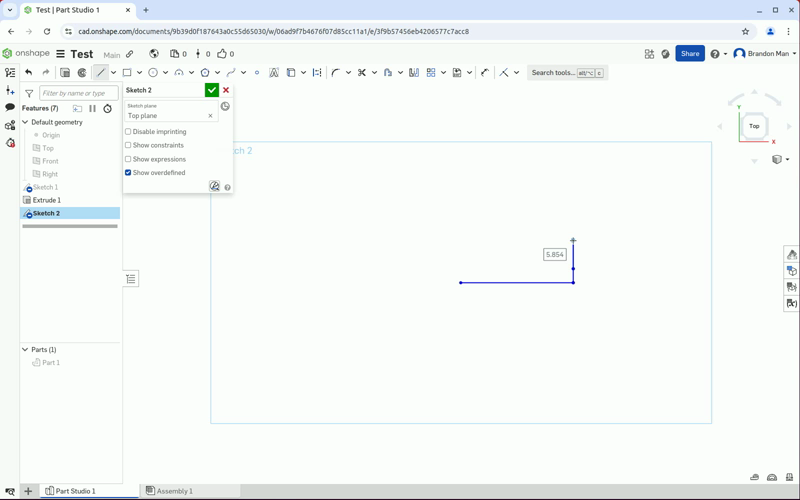
mouse_move(589, 240)
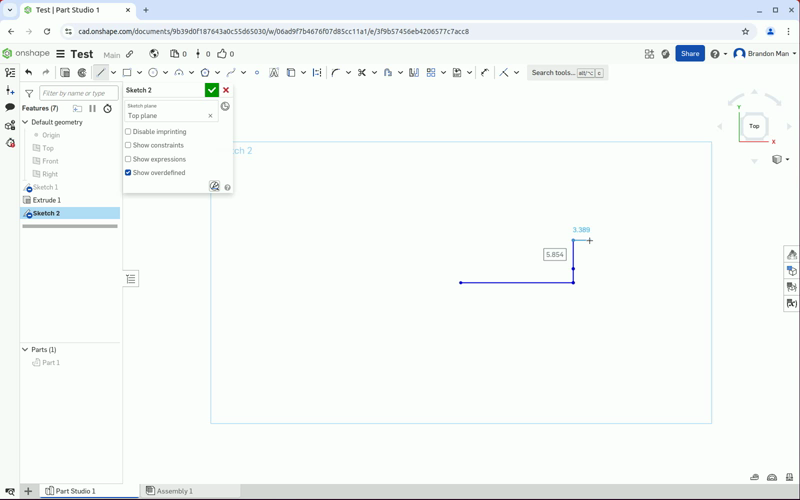
mouse_move(540, 240)
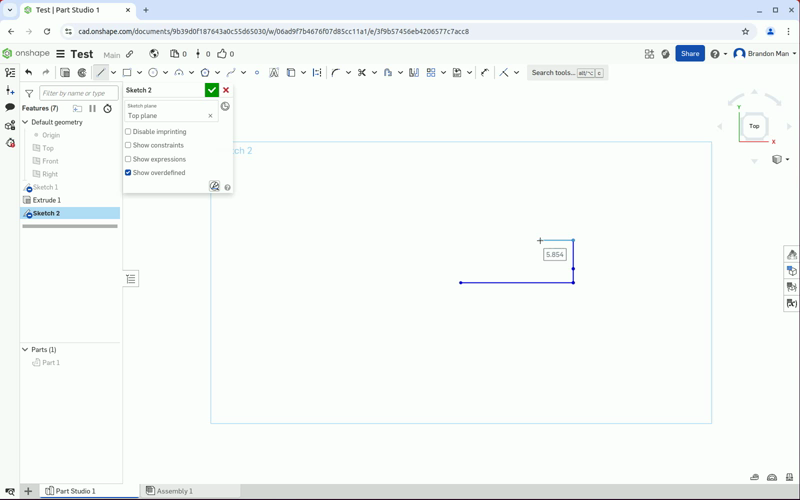
click(540, 240)
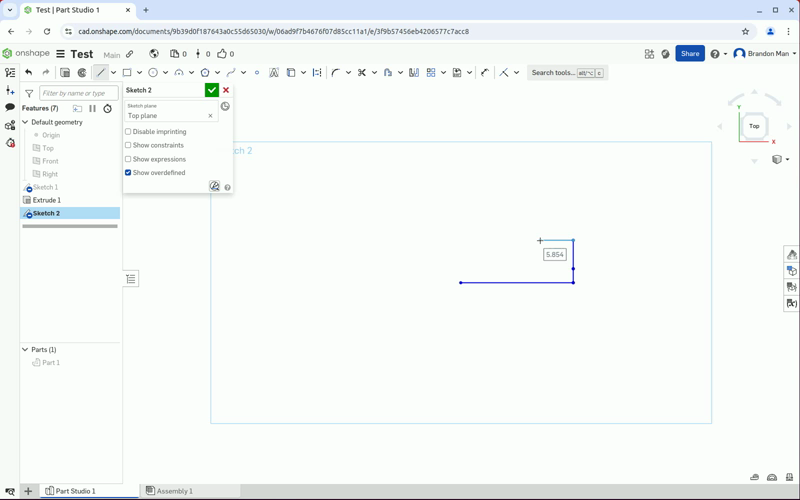
key_up(shift)
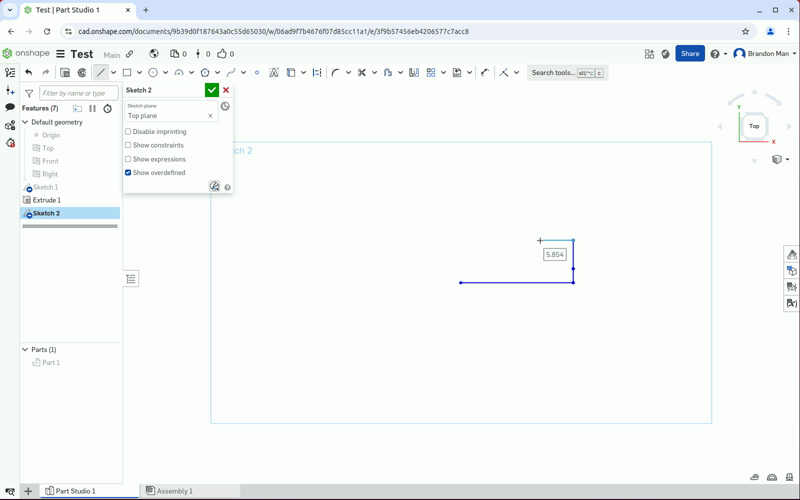
key_down(shift)
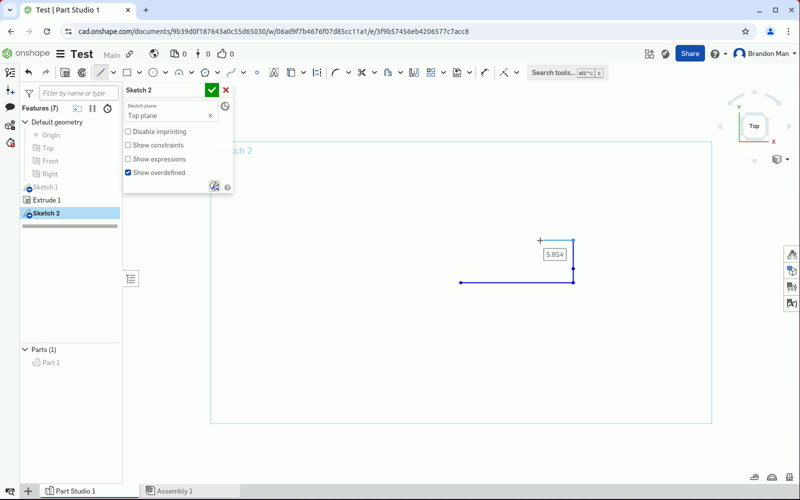
mouse_move(570, 240)
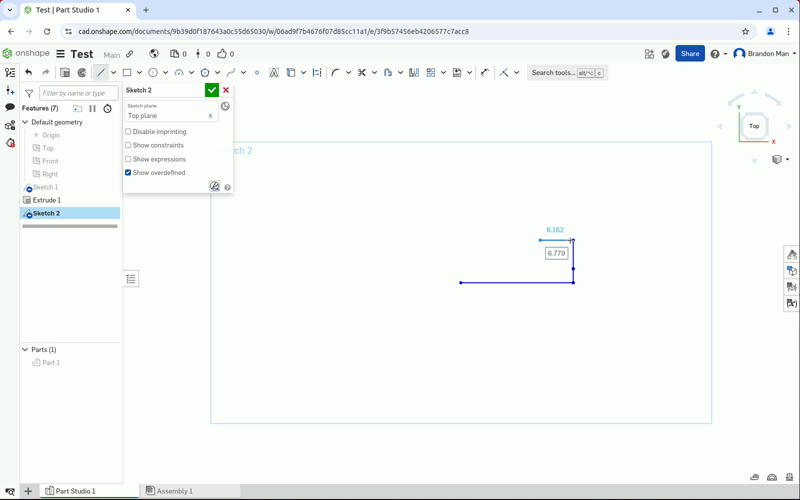
mouse_move(540, 217)
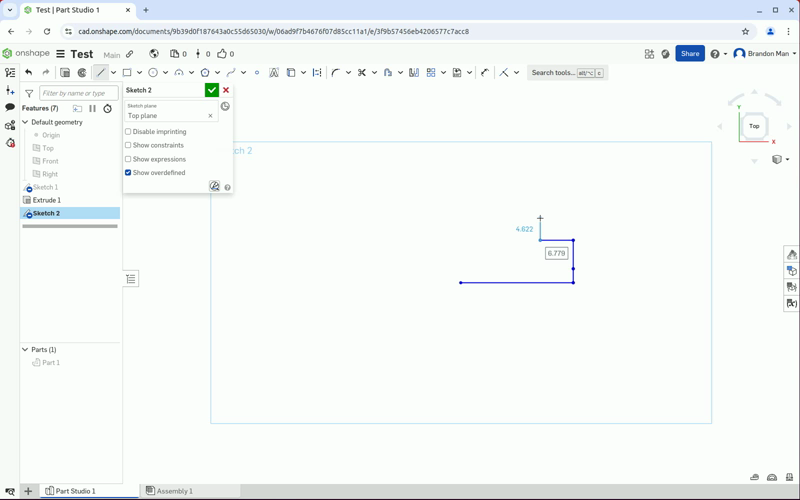
click(540, 217)
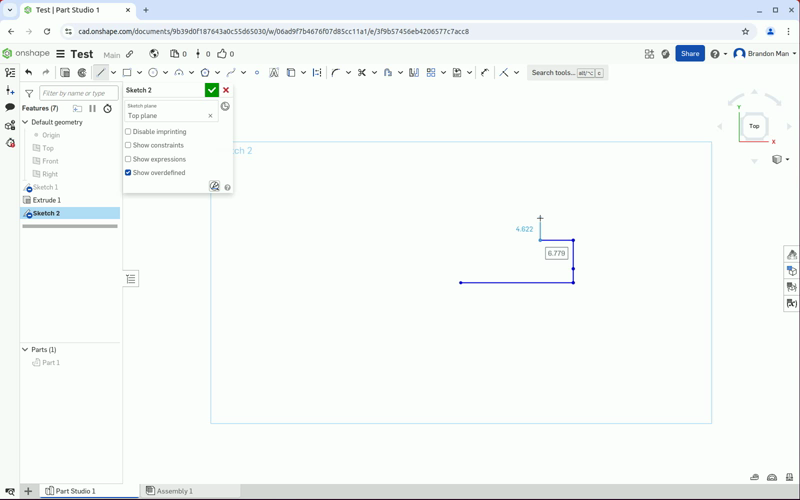
key_up(shift)
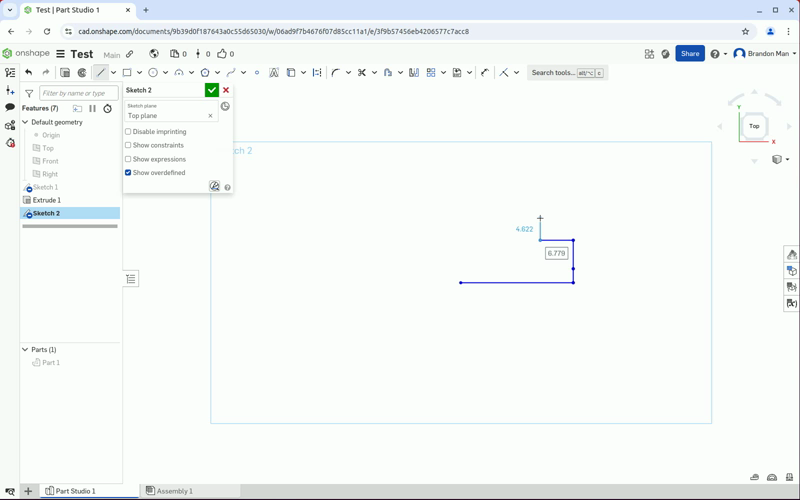
key_down(shift)
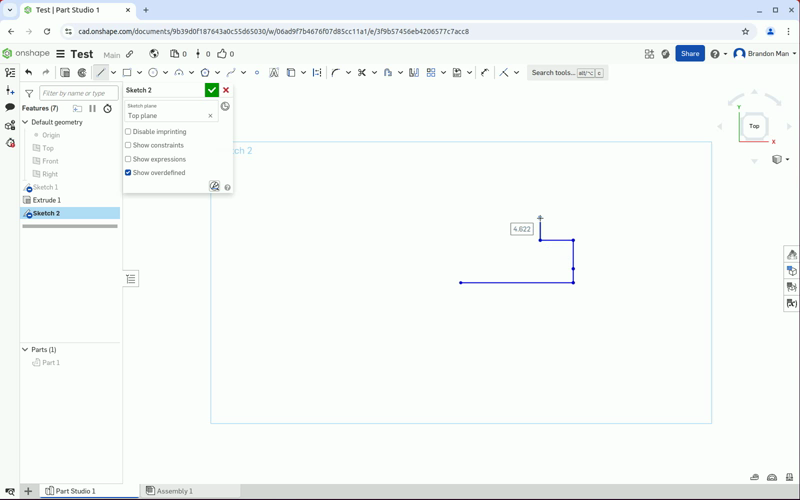
mouse_move(460, 217)
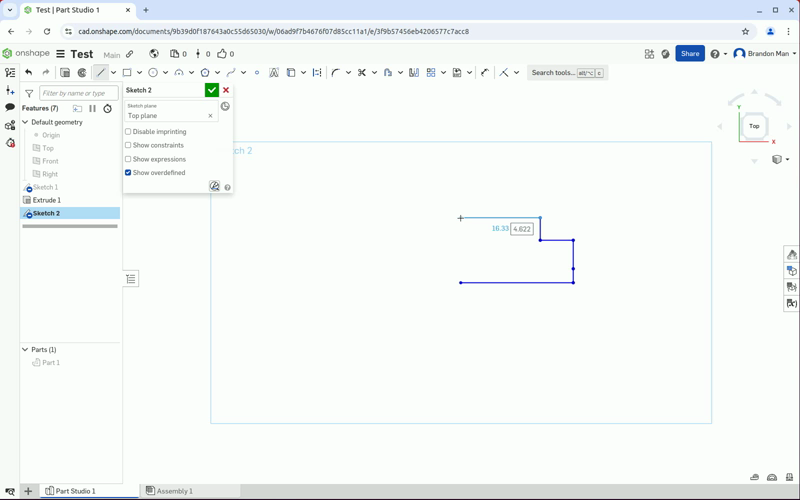
click(460, 217)
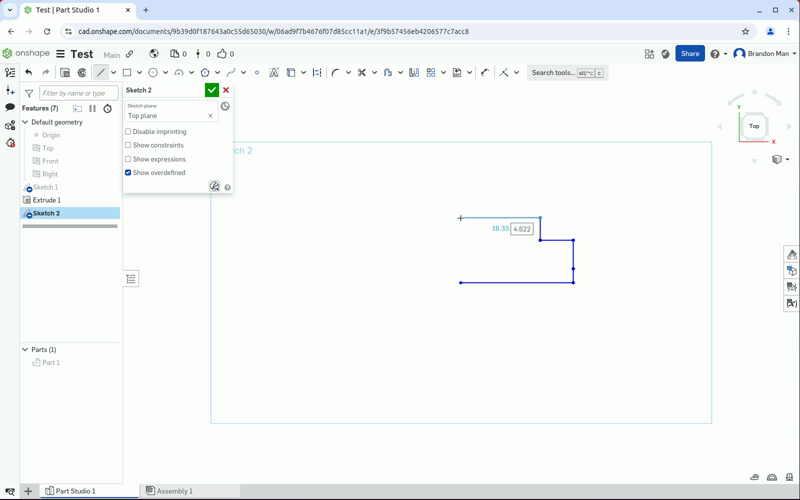
key_up(shift)
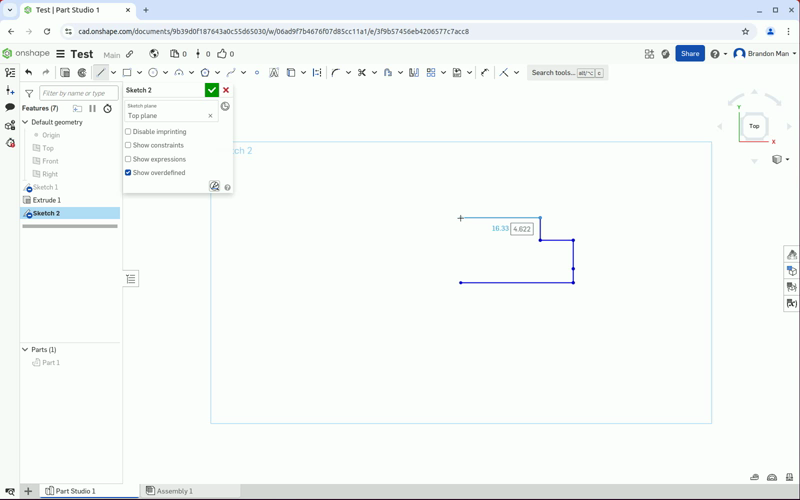
key_down(shift)
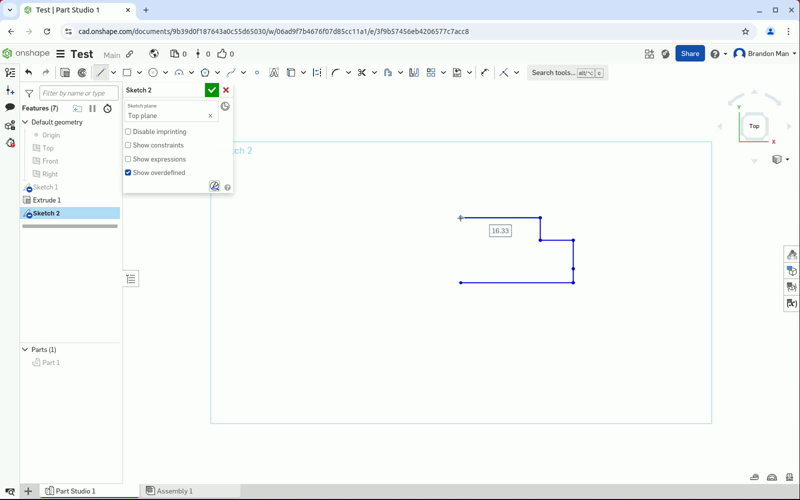
mouse_move(460, 282)
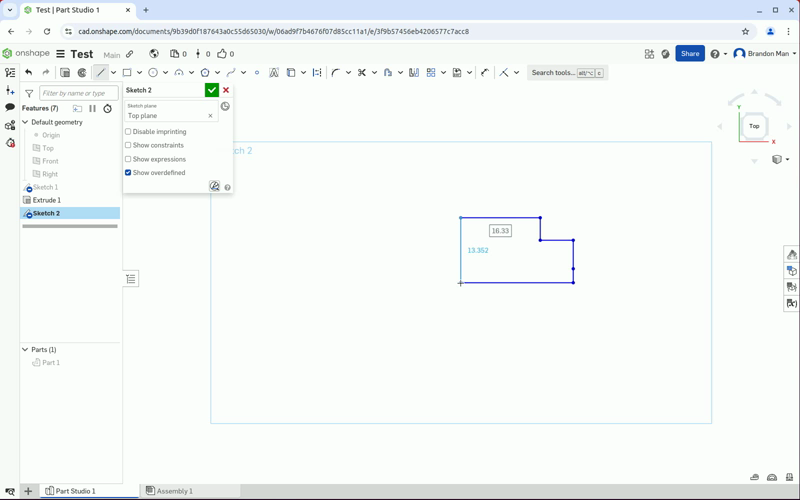
key_up(shift)
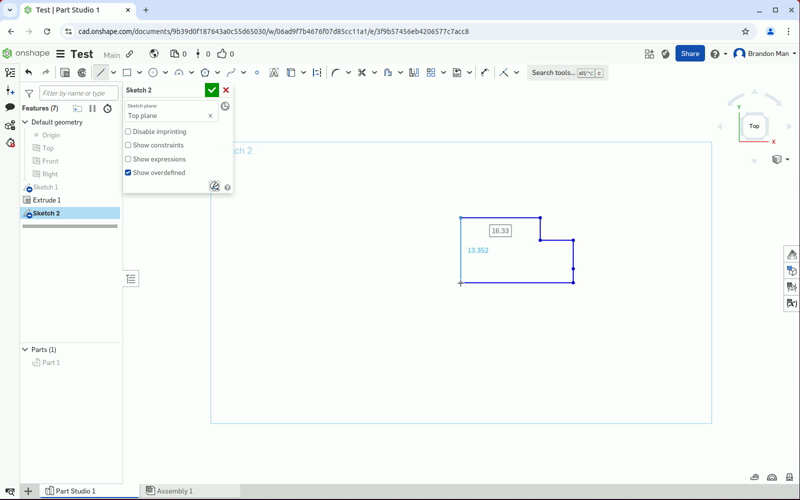
click(460, 282)
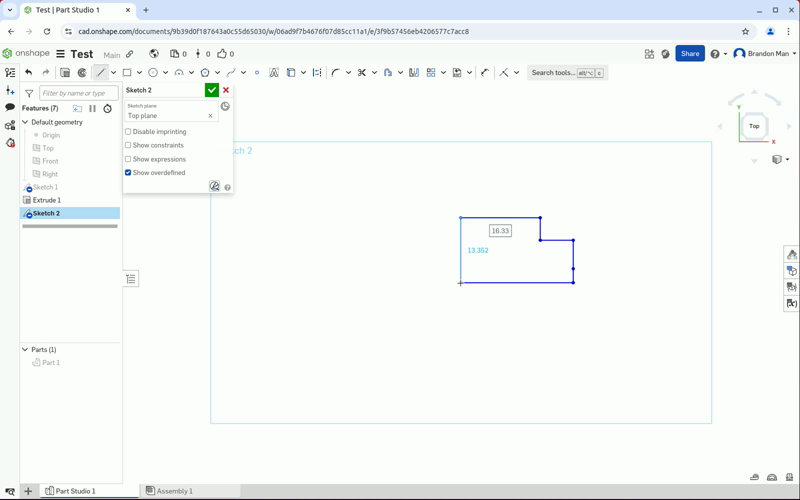
key(esc)
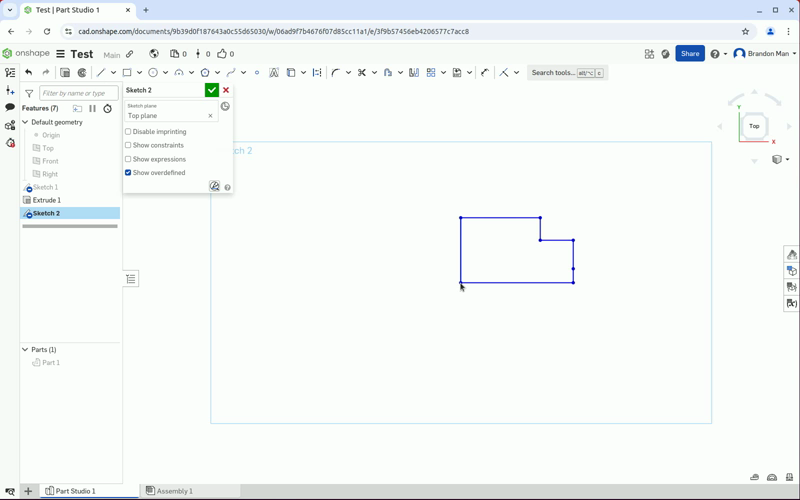
mouse_move(567, 257)
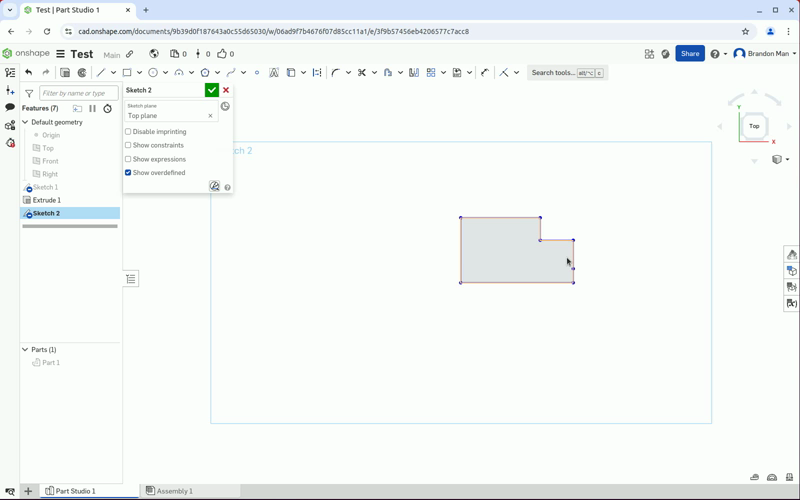
click(567, 257)
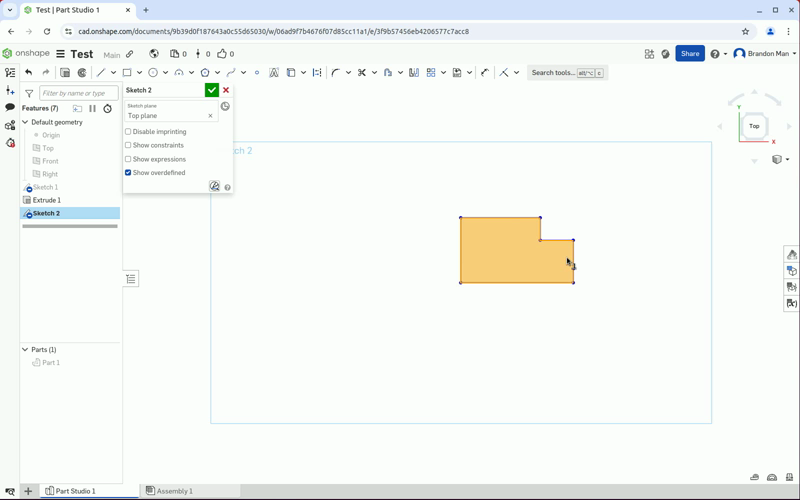
mouse_move(73, 352)
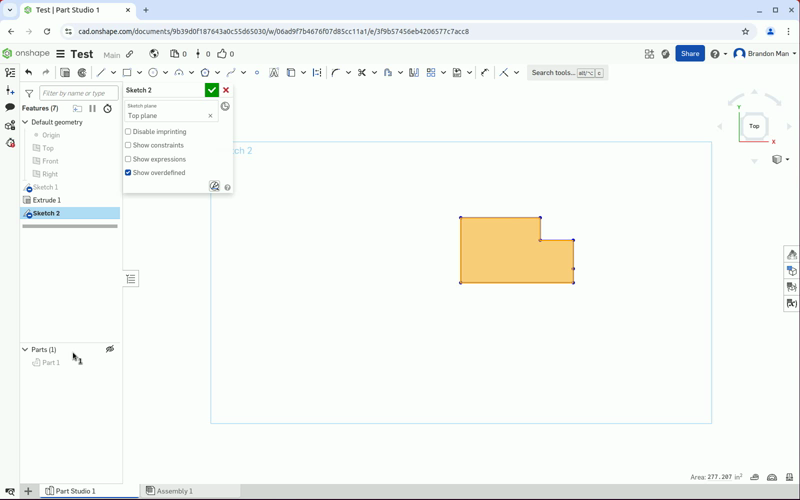
key(shift+y)
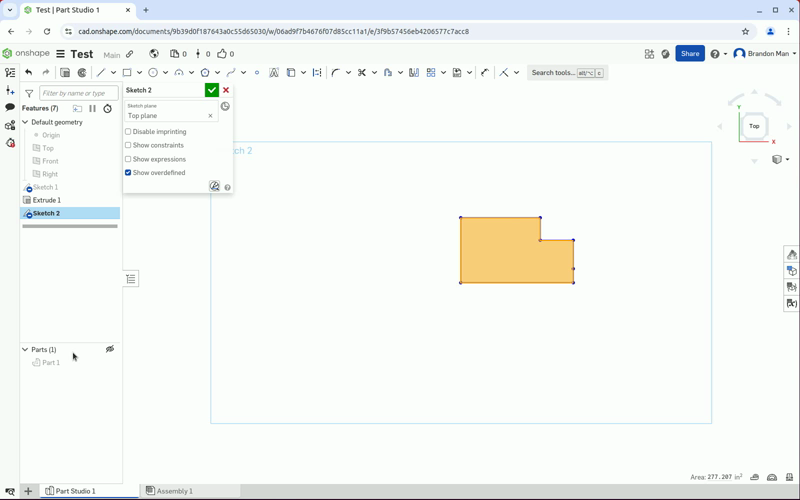
key(shift+e)
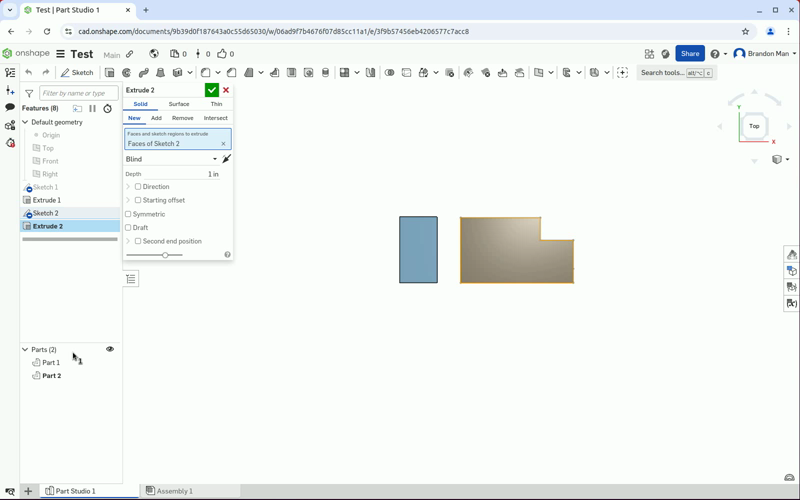
mouse_move(143, 106)
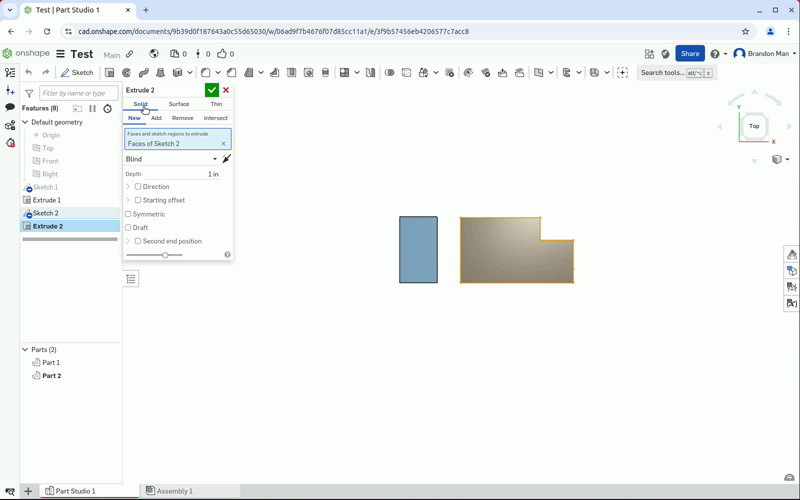
click(143, 106)
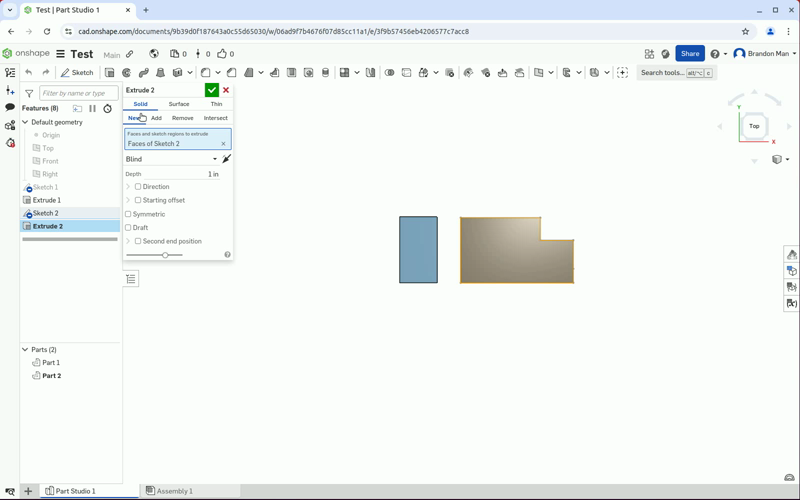
mouse_move(137, 120)
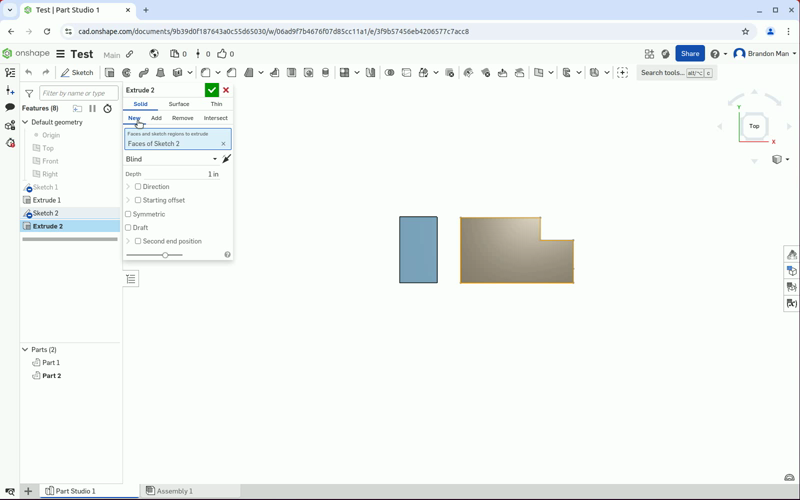
click(137, 120)
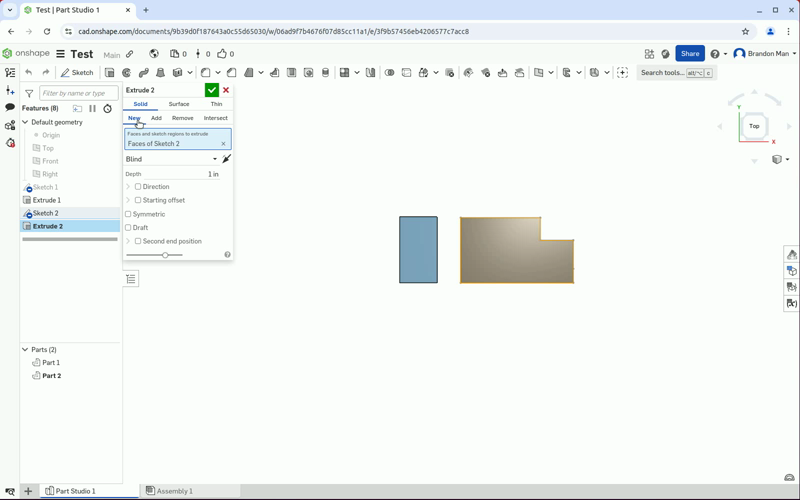
key(tab, 4)
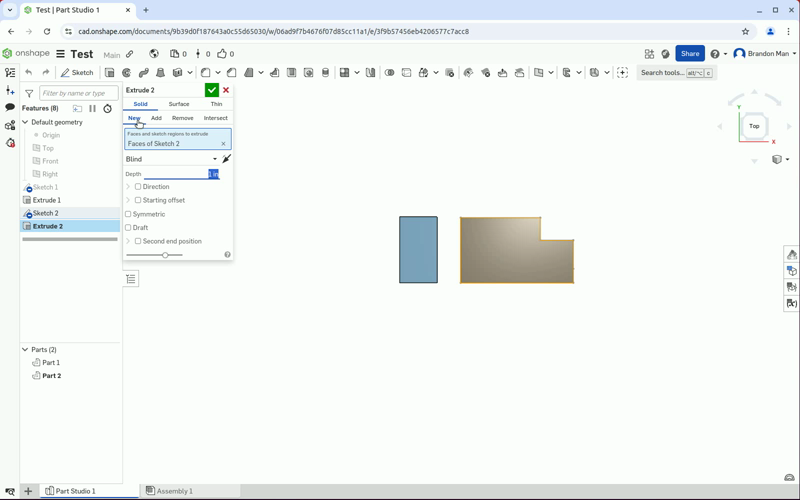
text(5.777)
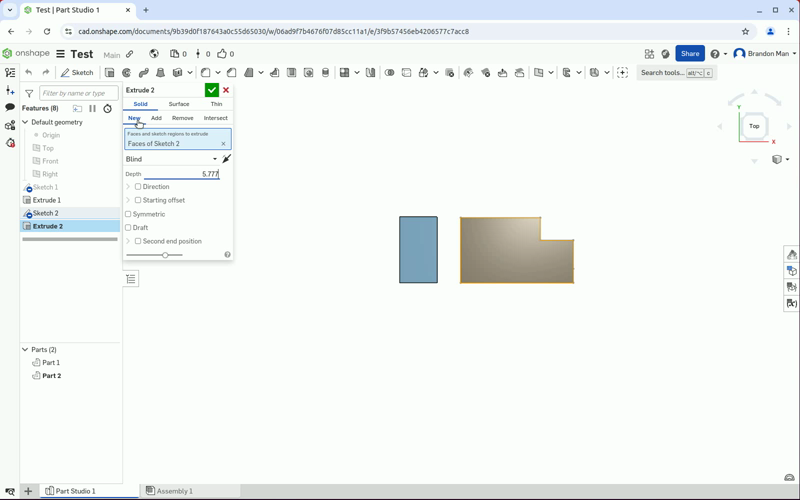
key(enter)
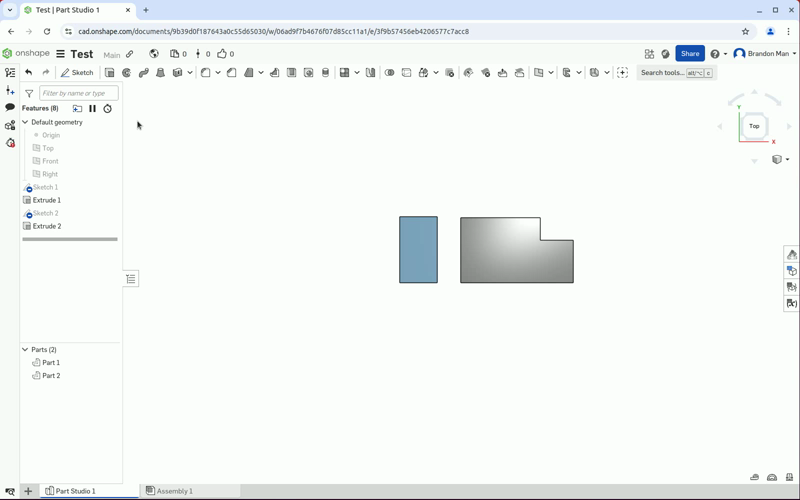
key(shift+h)
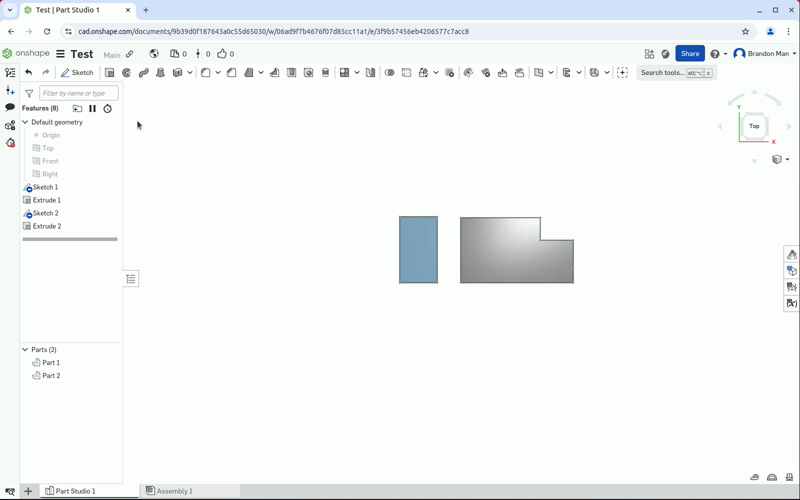
key(shift+h)
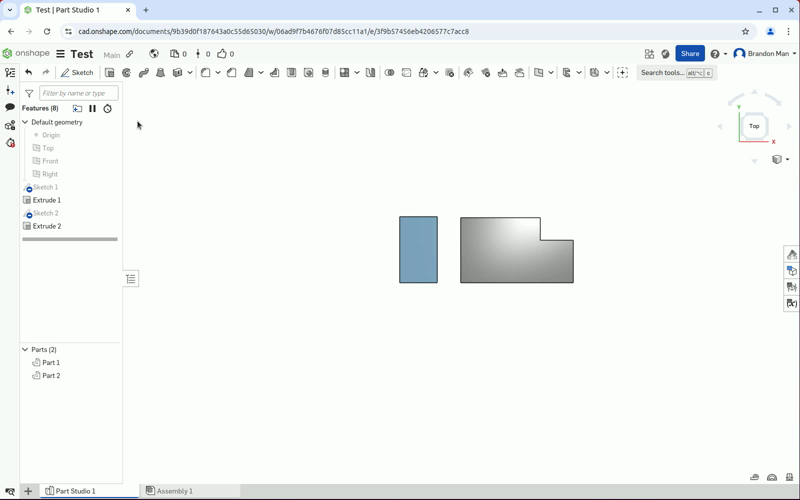
mouse_move(73, 189)
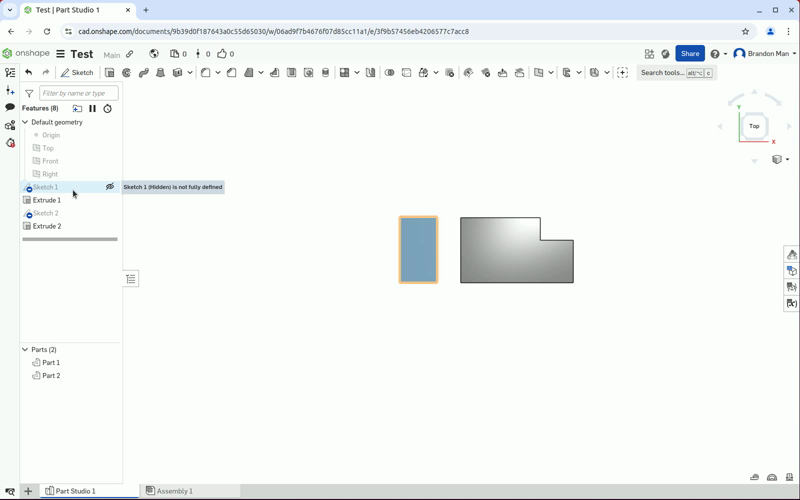
click(73, 189)
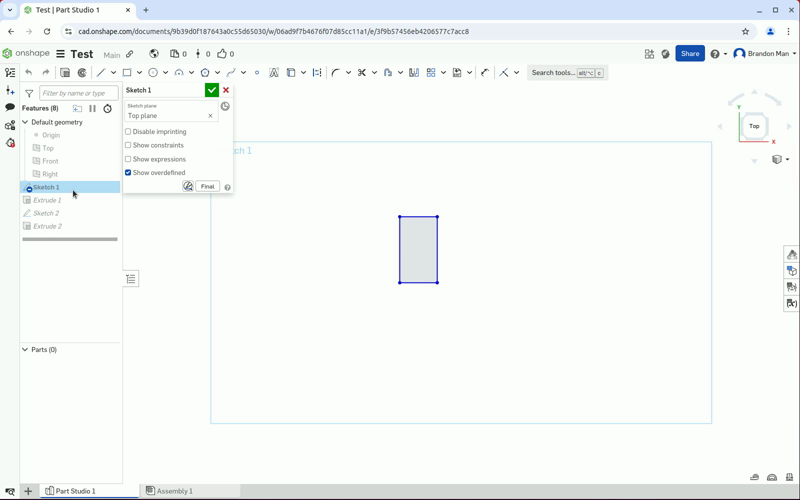
mouse_move(229, 92)
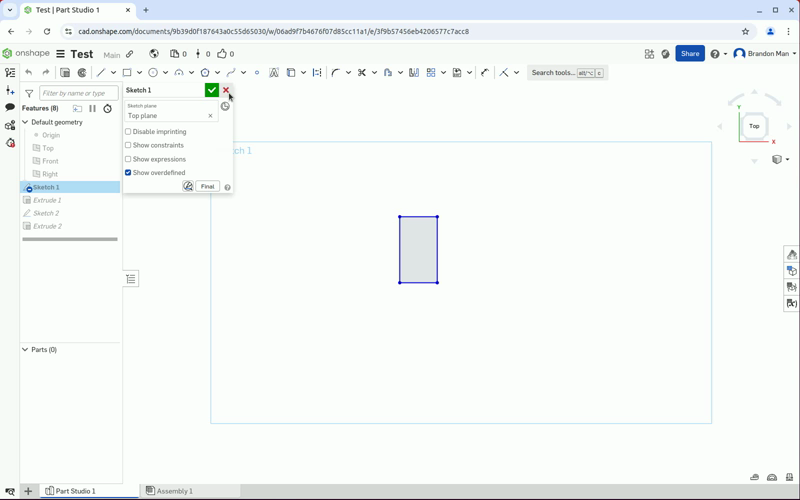
click(229, 92)
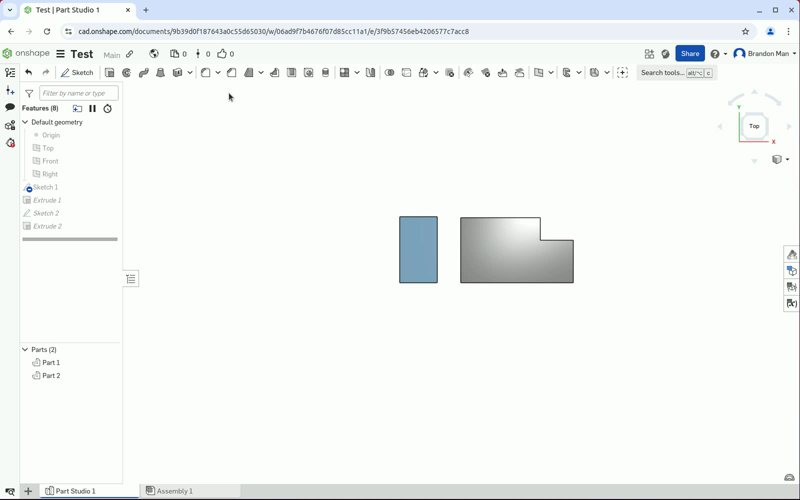
mouse_move(541, 75)
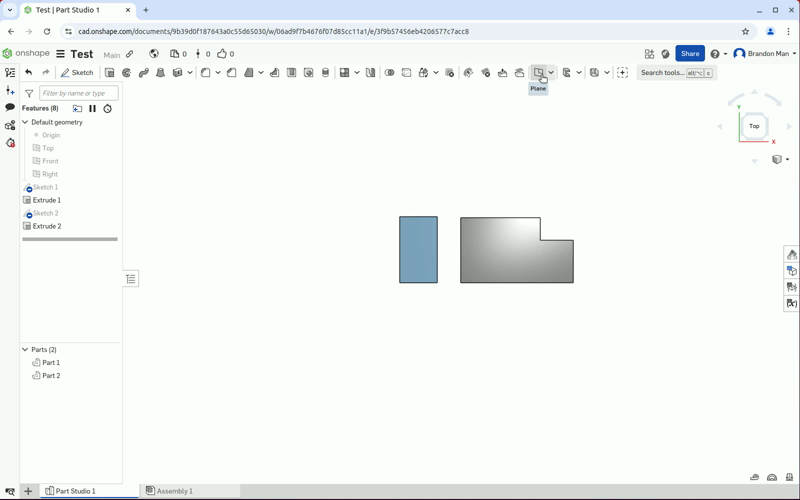
click(541, 75)
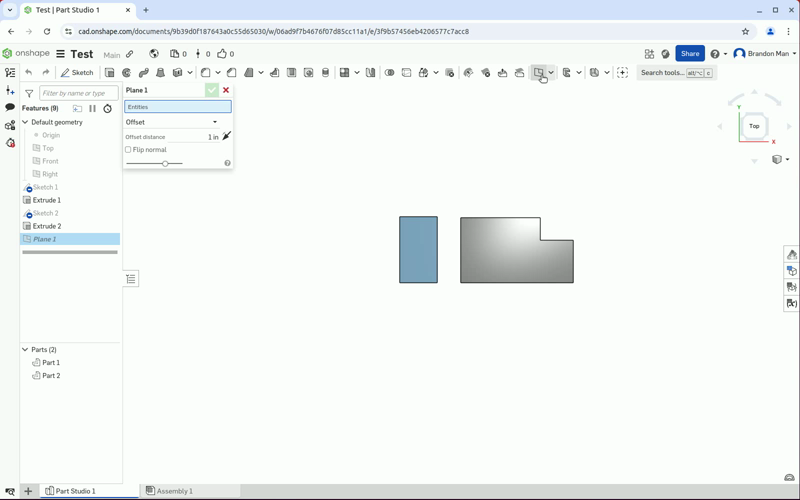
mouse_move(73, 150)
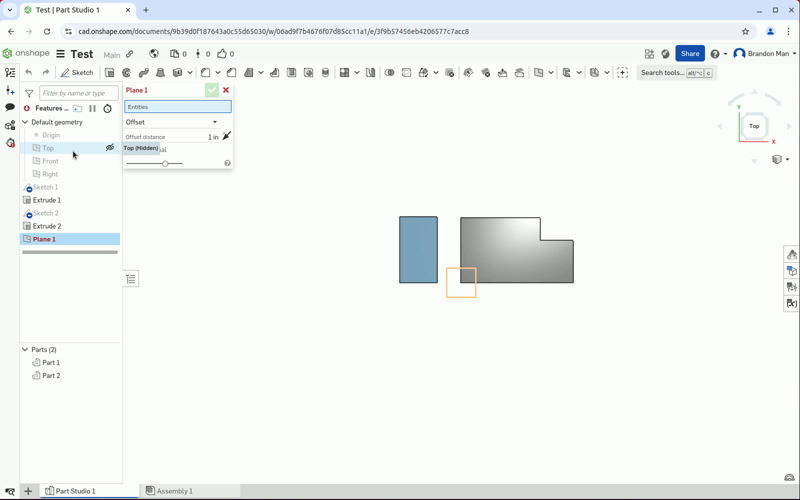
click(73, 150)
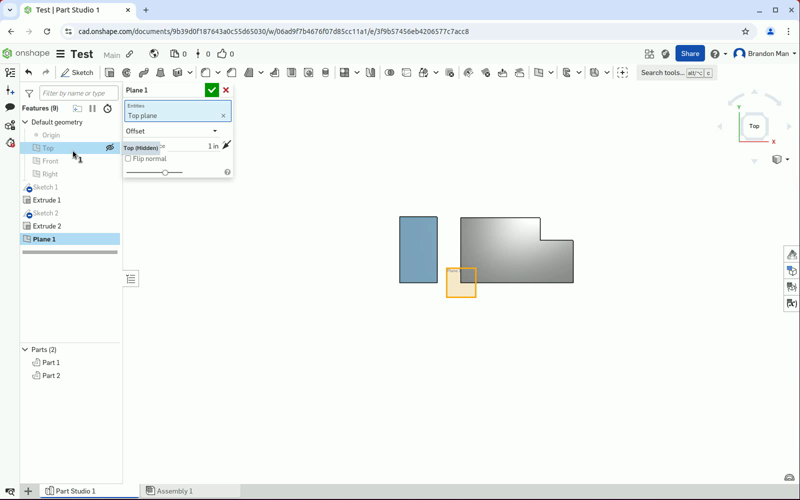
key(tab, 2)
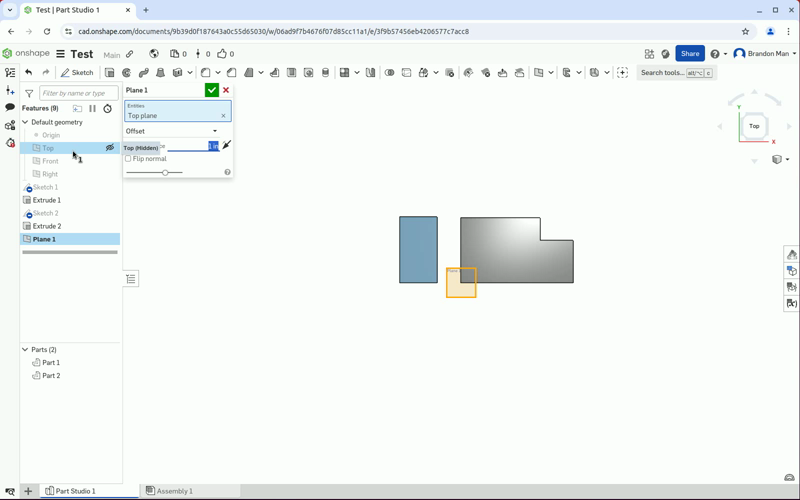
text(5.792)
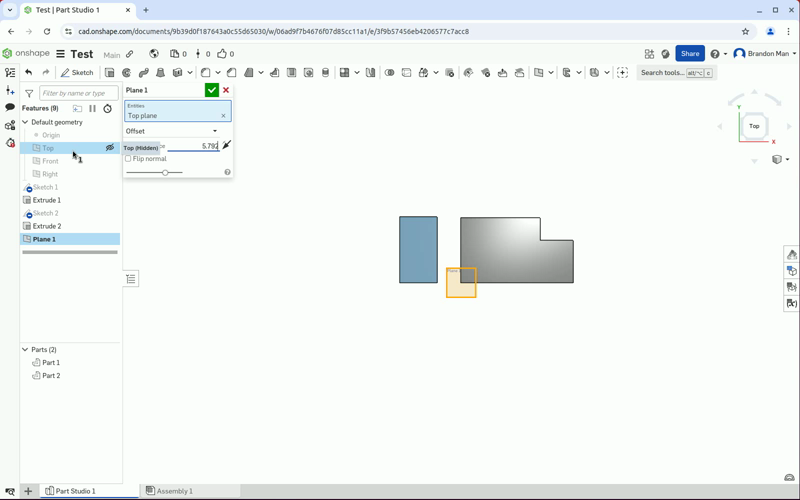
key(enter, 2)
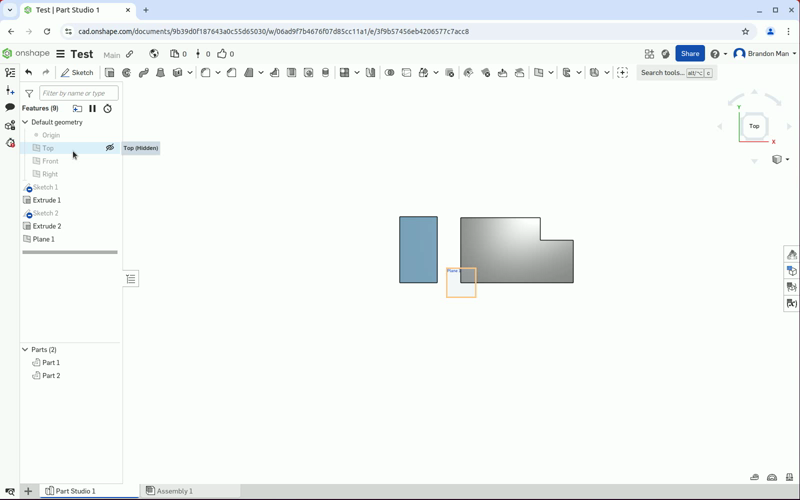
key(shift+s)
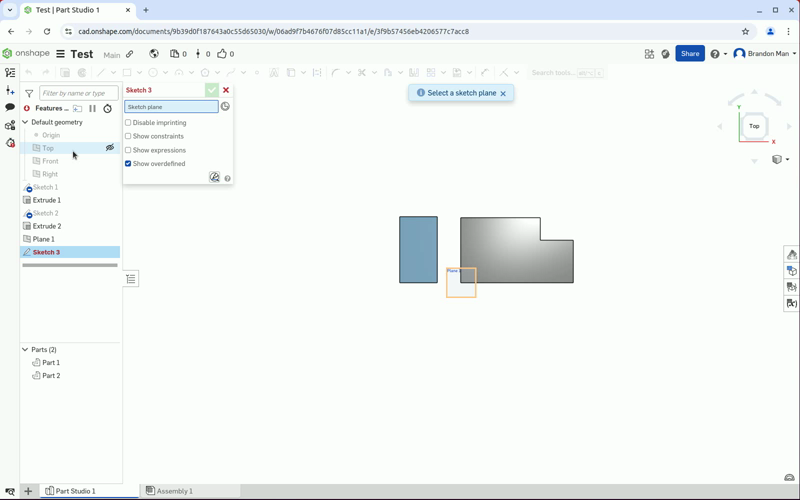
mouse_move(73, 241)
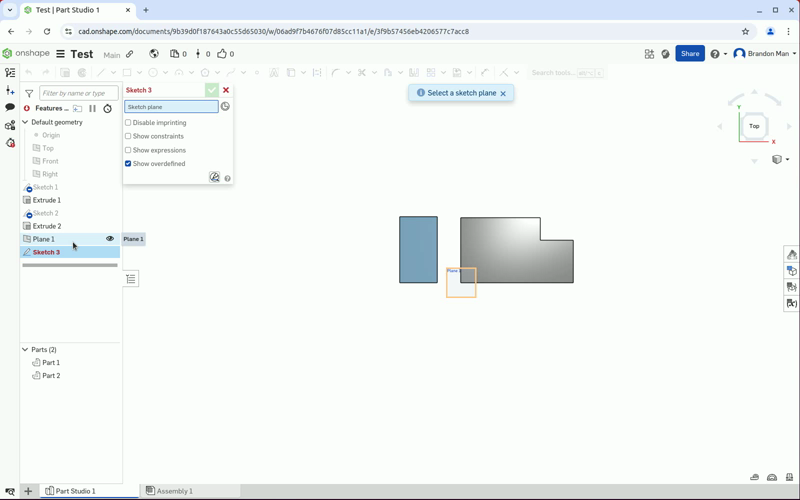
click(73, 241)
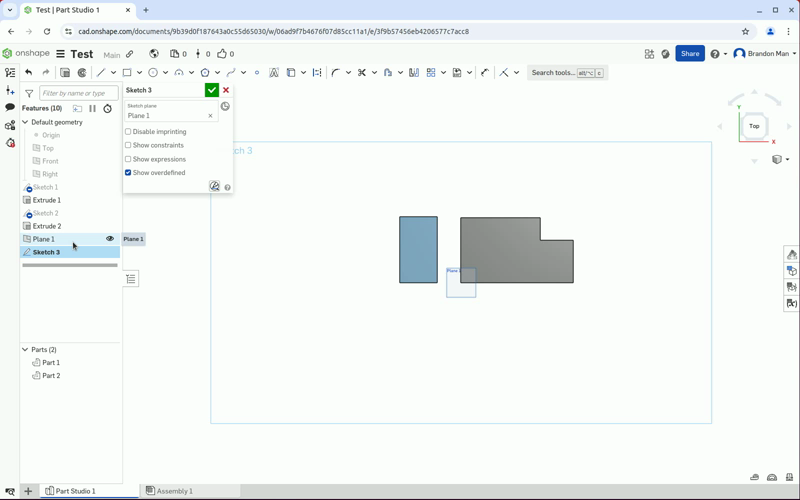
mouse_move(73, 352)
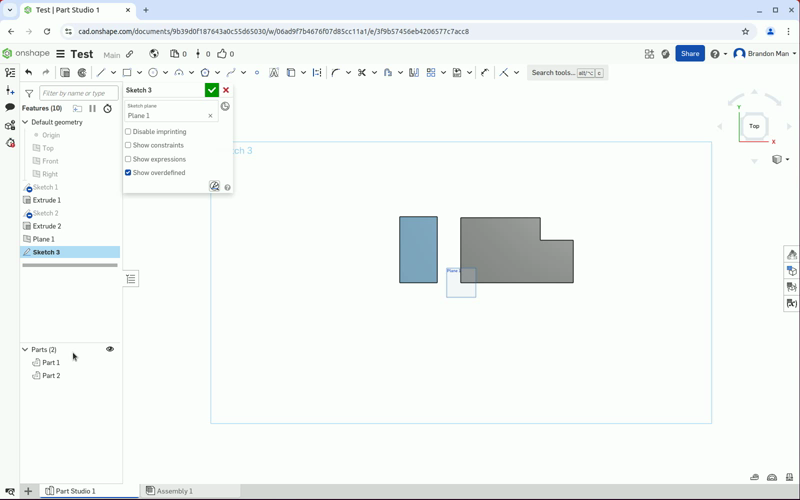
key(y)
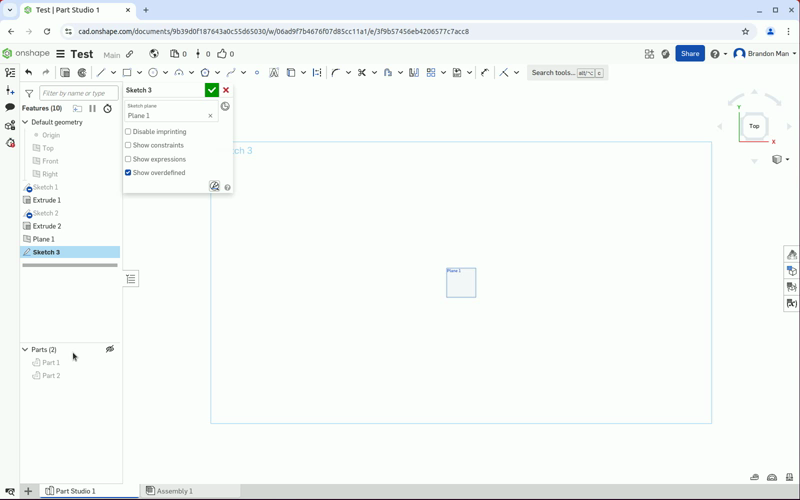
key(l)
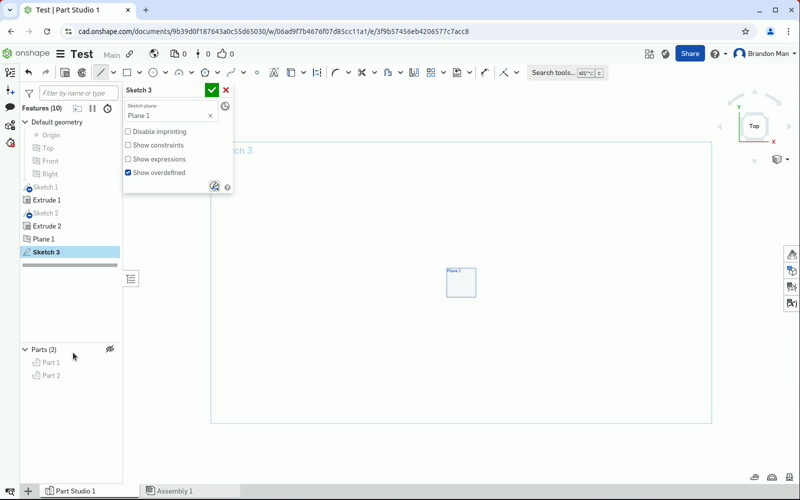
key_down(shift)
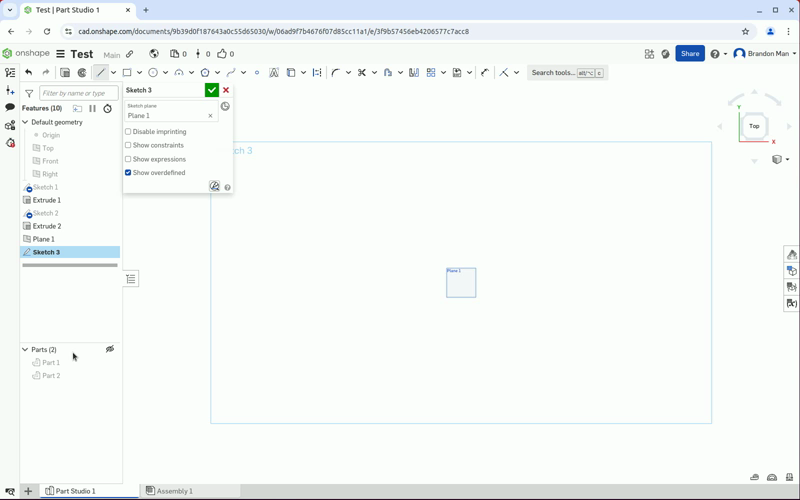
mouse_move(460, 282)
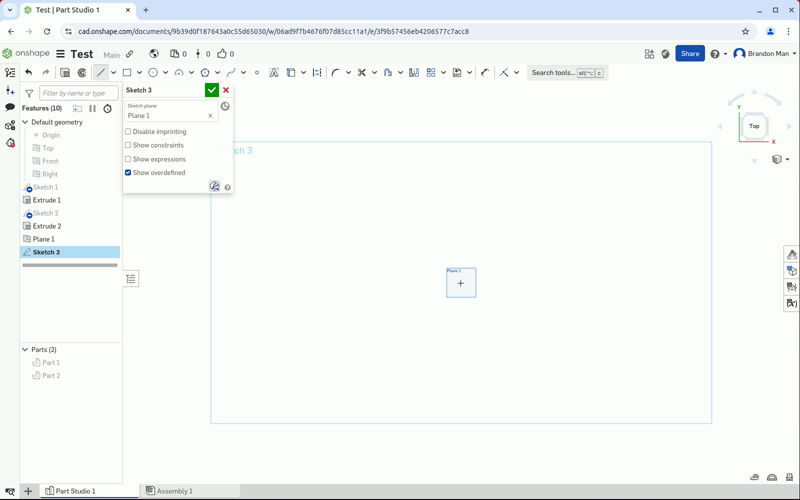
click(460, 282)
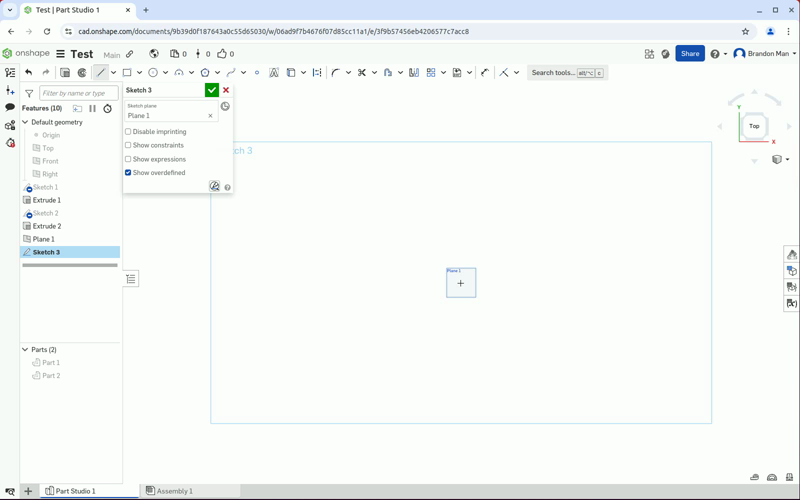
key_up(shift)
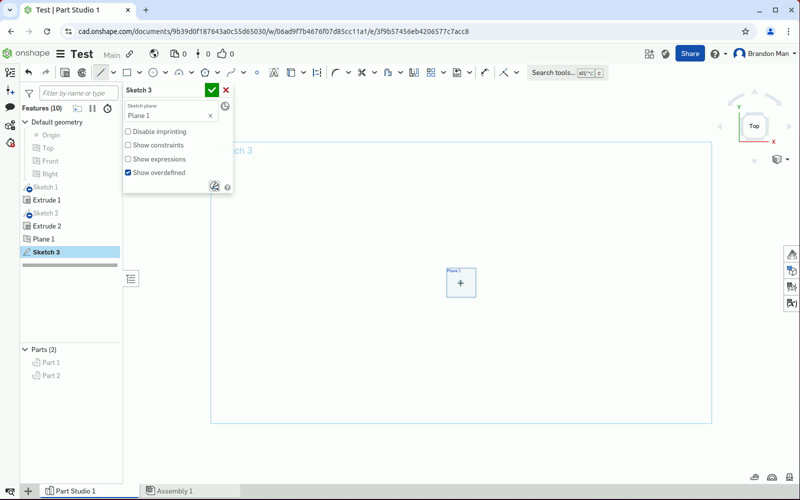
key_down(shift)
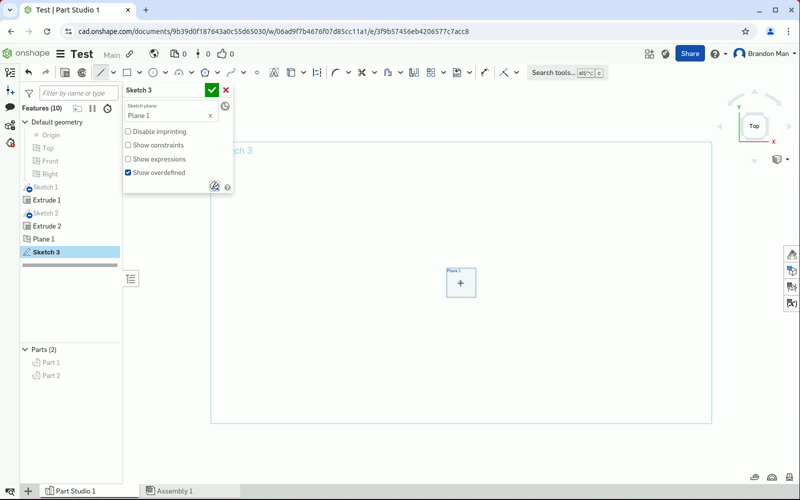
mouse_move(540, 282)
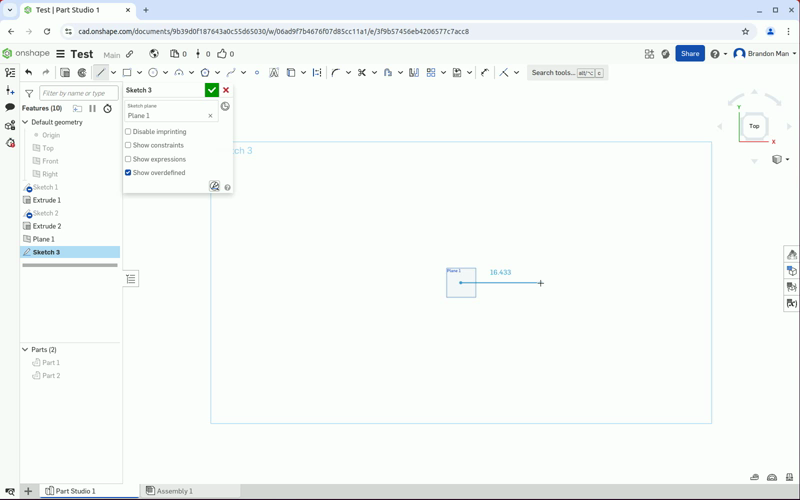
click(540, 282)
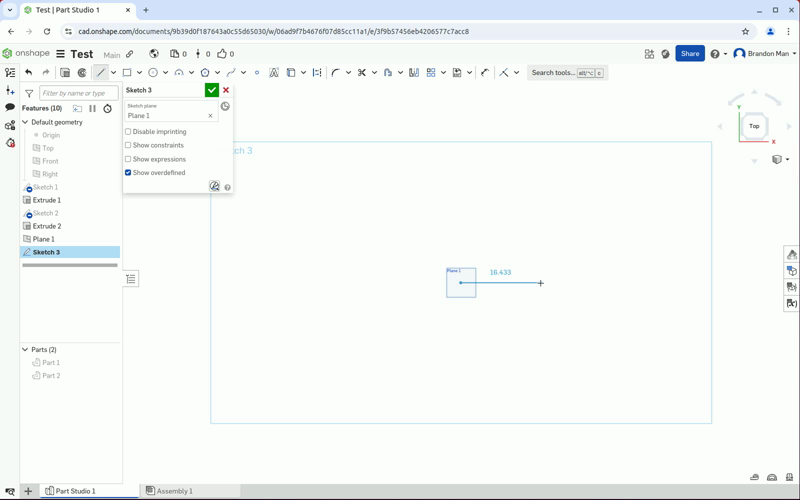
key_up(shift)
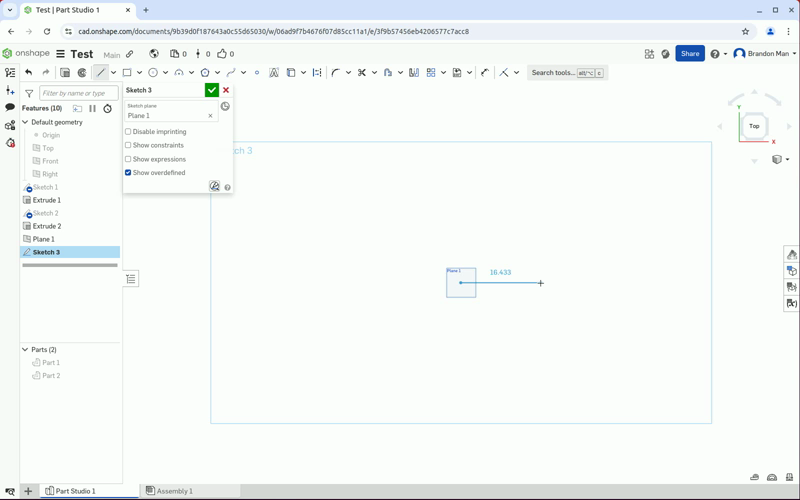
key_down(shift)
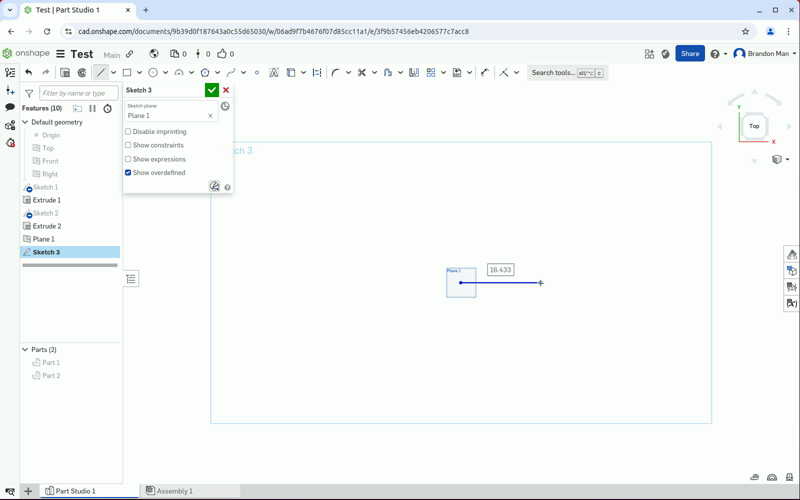
mouse_move(570, 282)
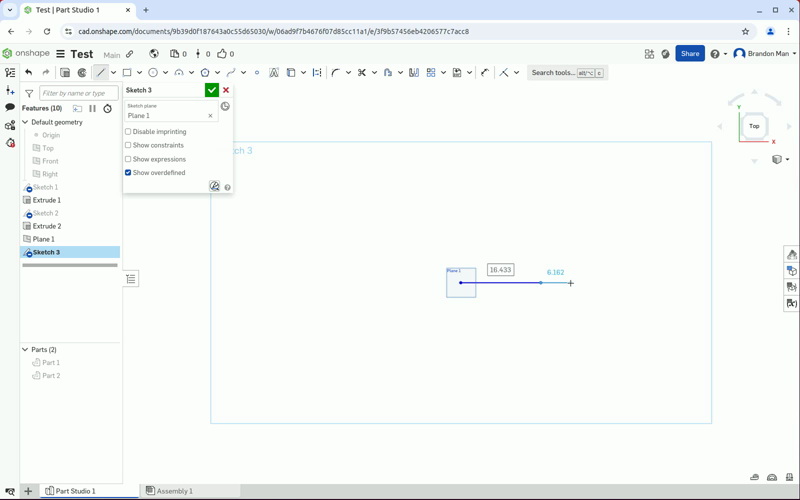
mouse_move(540, 240)
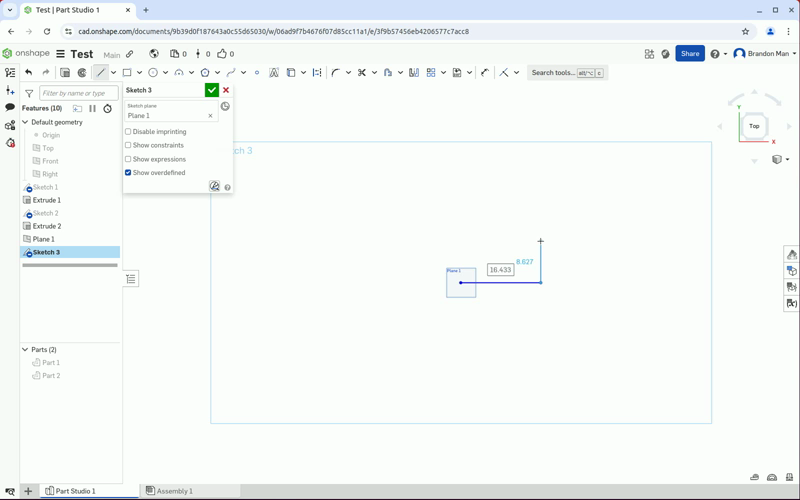
click(540, 240)
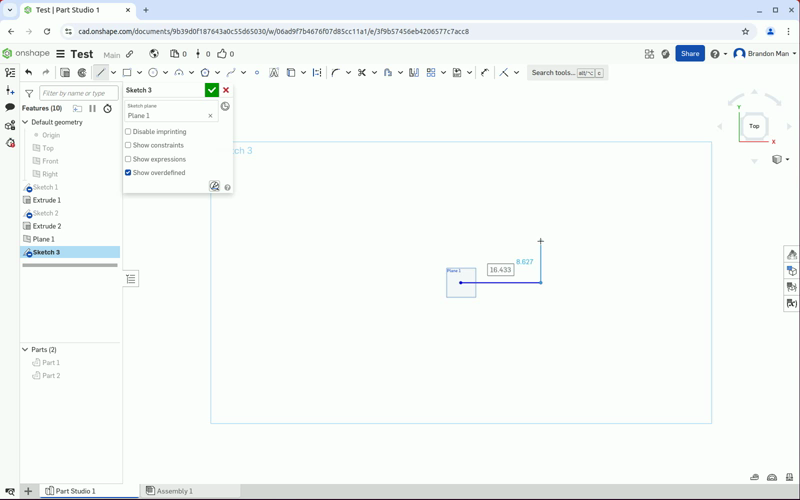
key_up(shift)
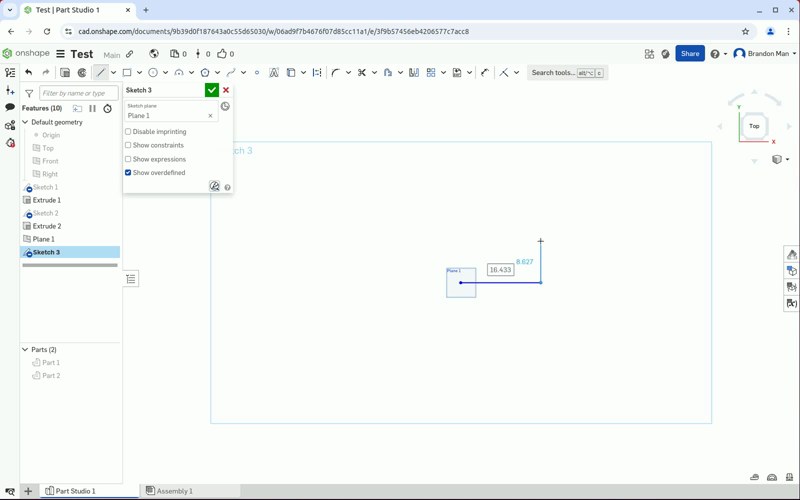
key_down(shift)
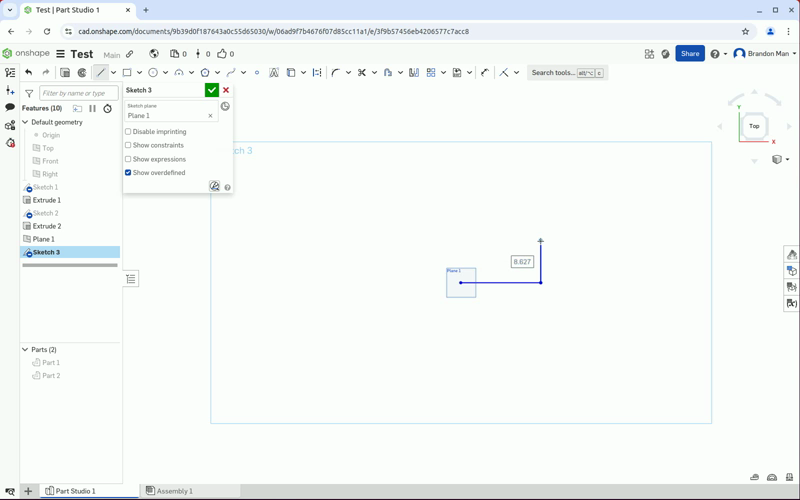
mouse_move(570, 240)
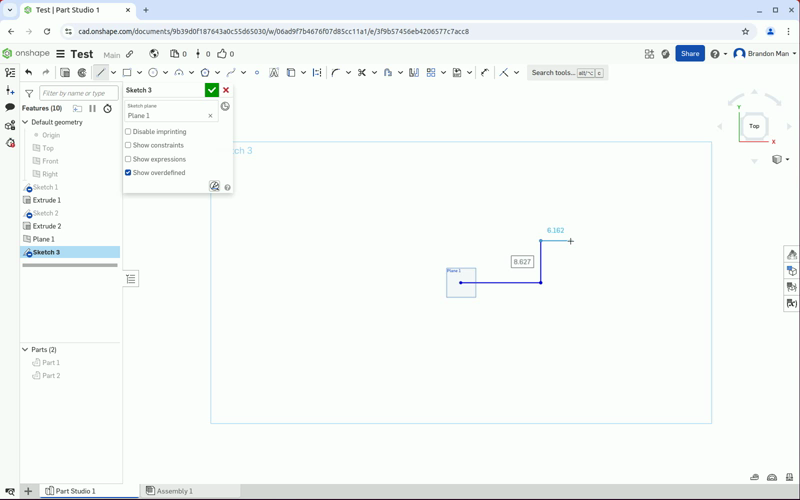
mouse_move(540, 217)
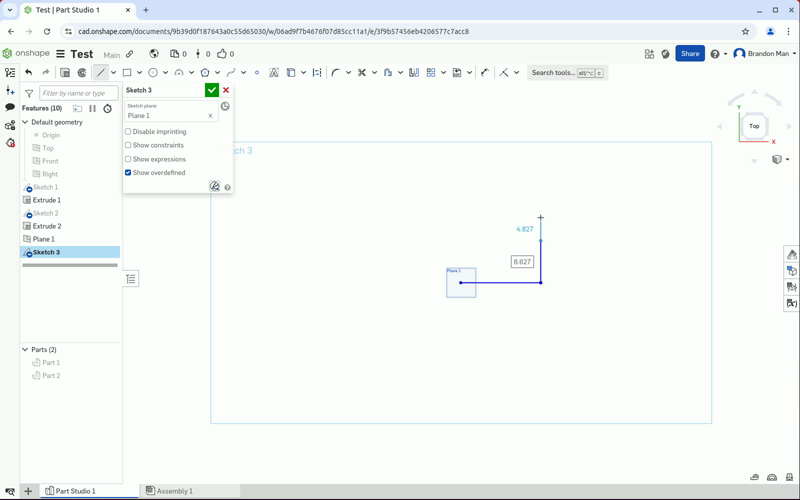
click(540, 217)
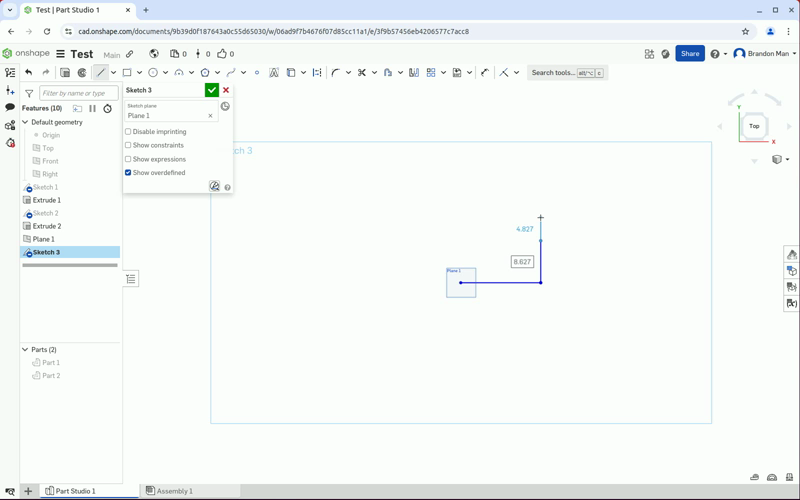
key_up(shift)
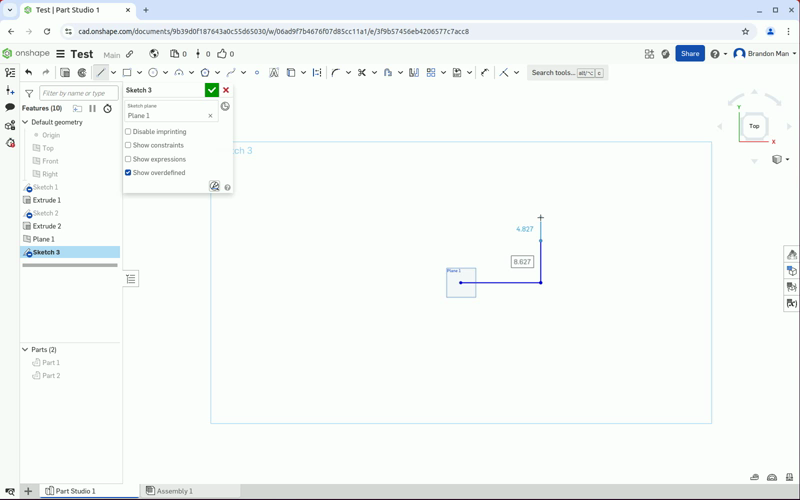
key_down(shift)
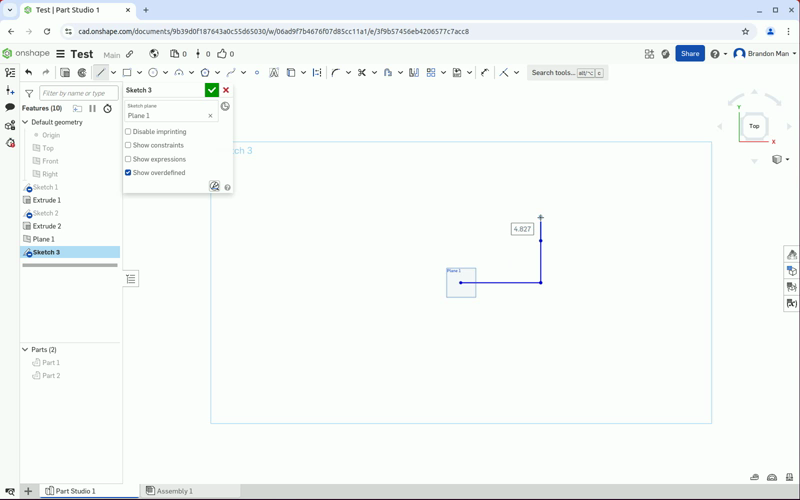
mouse_move(460, 217)
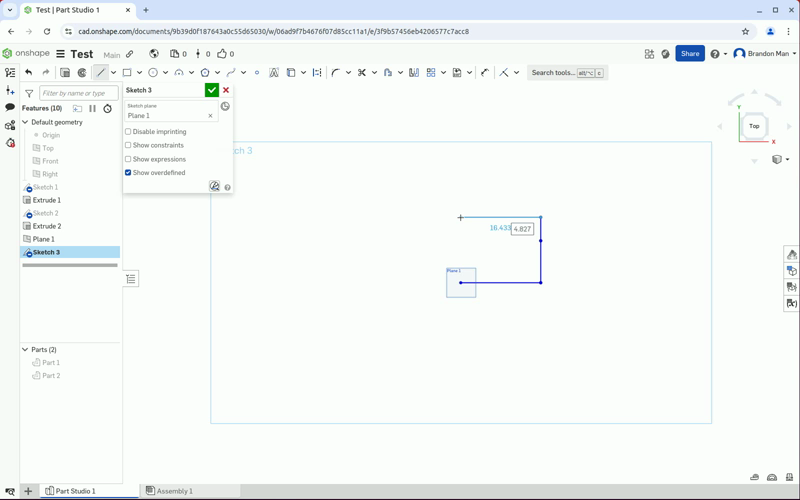
click(460, 217)
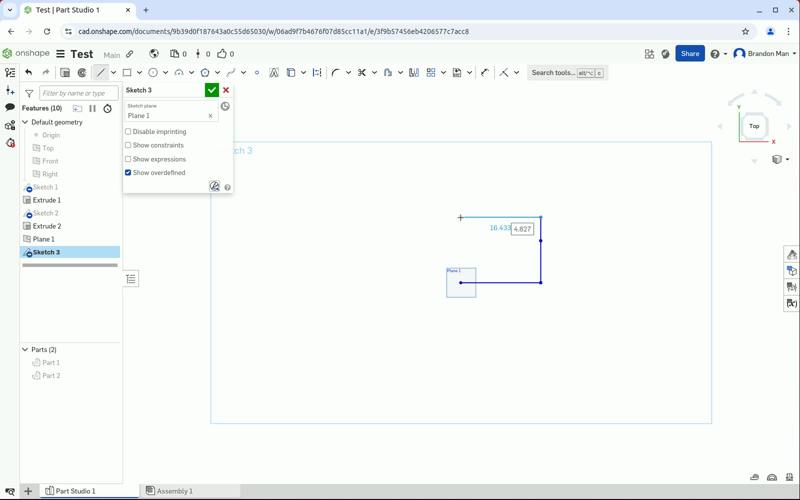
key_up(shift)
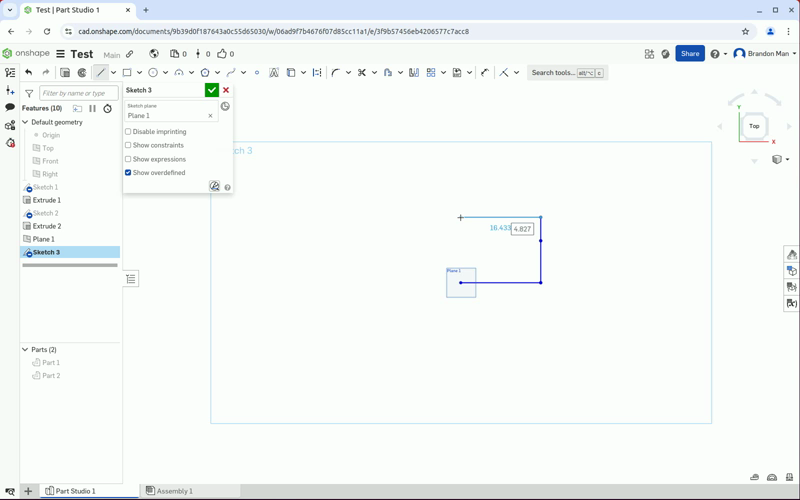
key_down(shift)
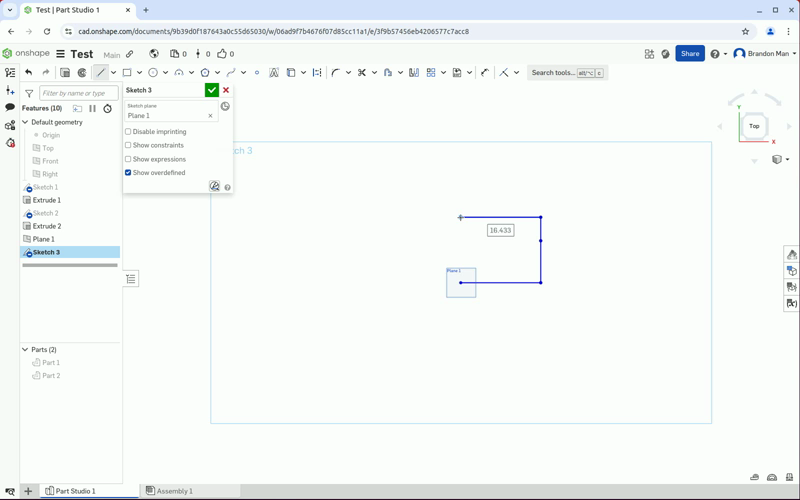
mouse_move(460, 282)
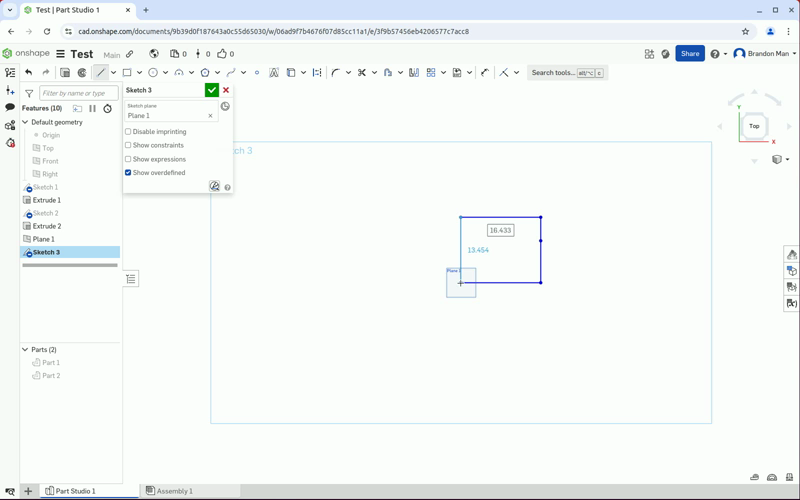
key_up(shift)
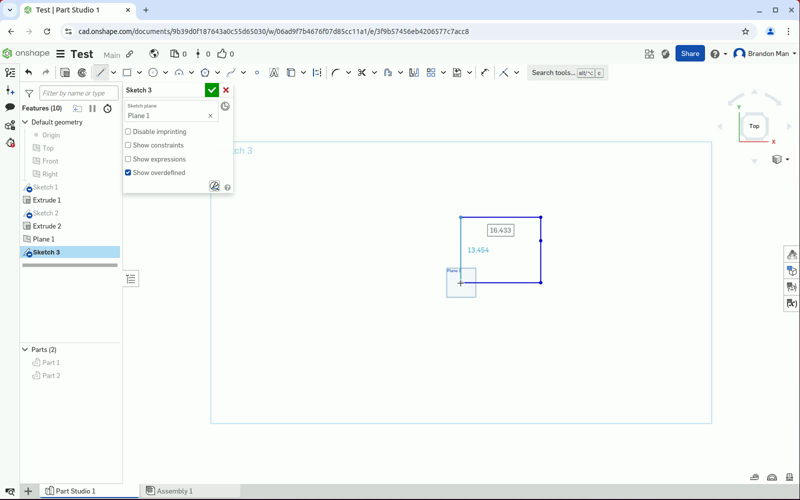
click(460, 282)
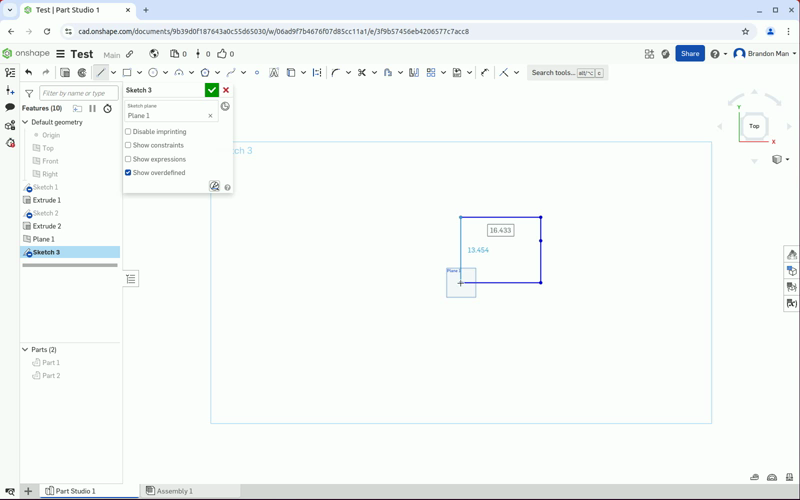
key(esc)
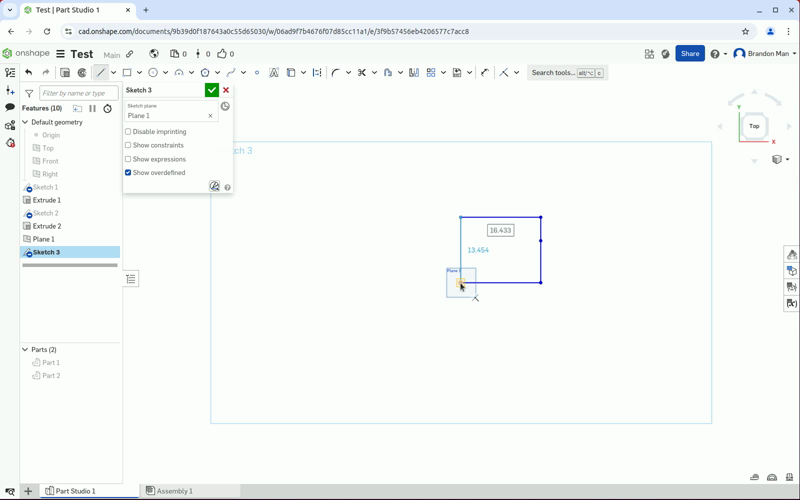
mouse_move(507, 270)
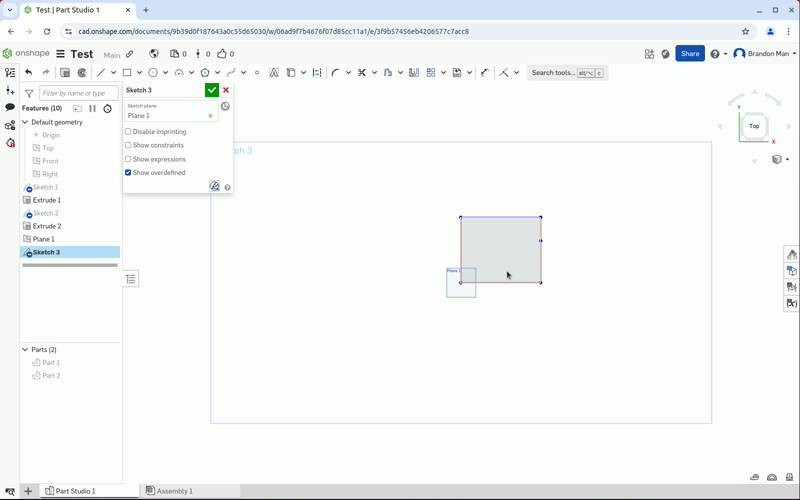
click(507, 270)
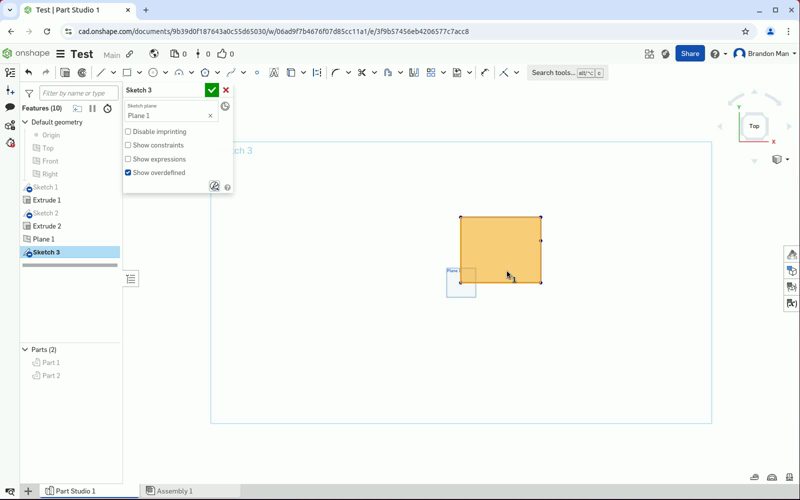
mouse_move(73, 352)
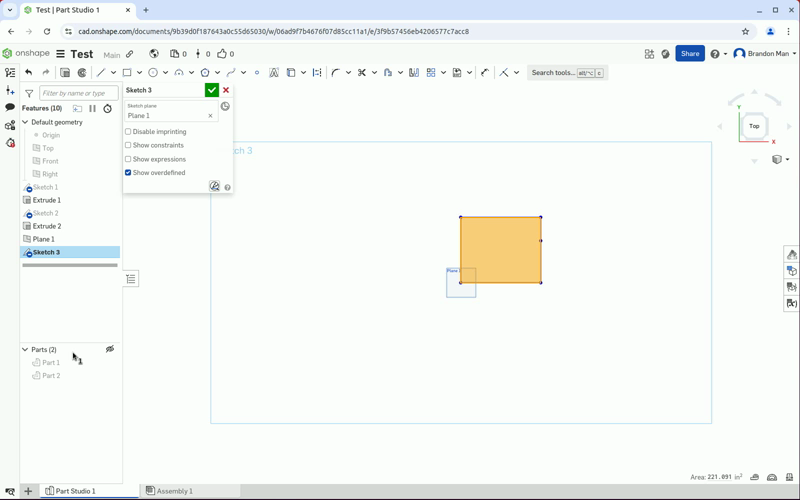
key(shift+y)
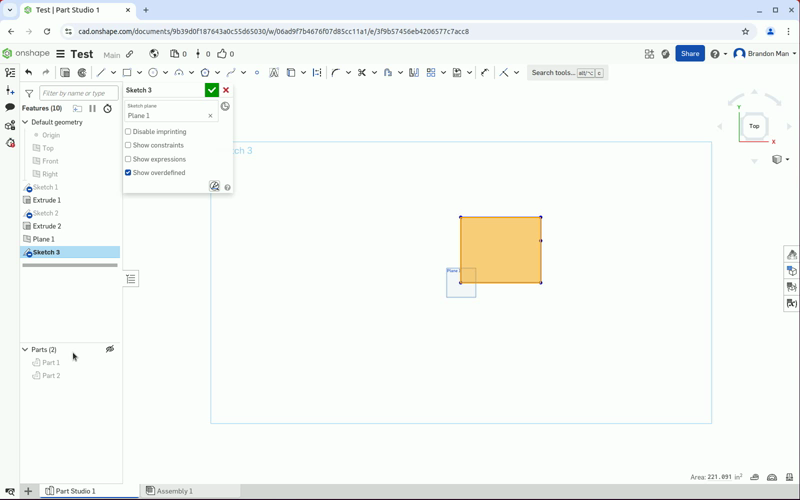
key(shift+e)
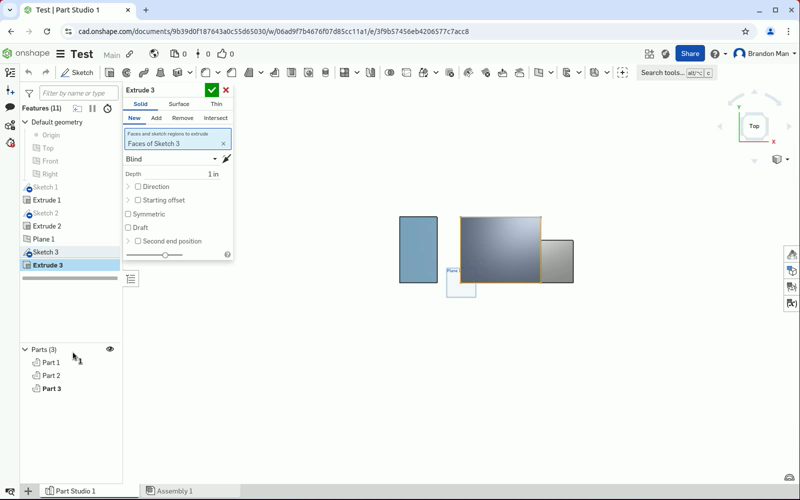
mouse_move(143, 106)
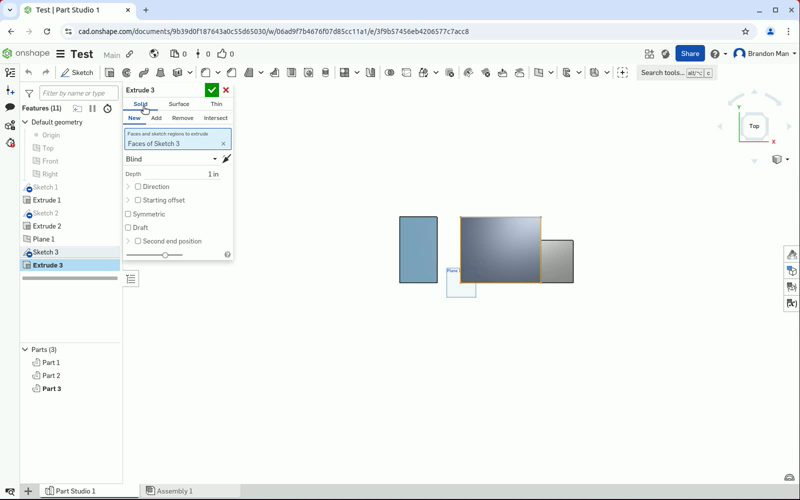
click(143, 106)
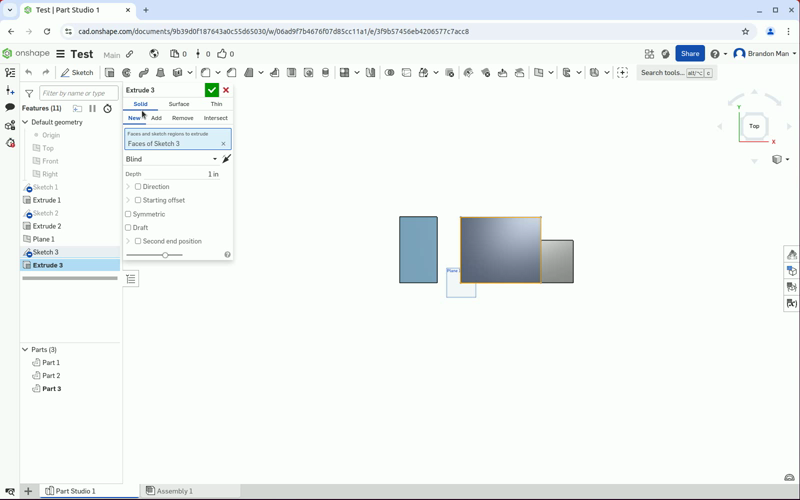
mouse_move(137, 120)
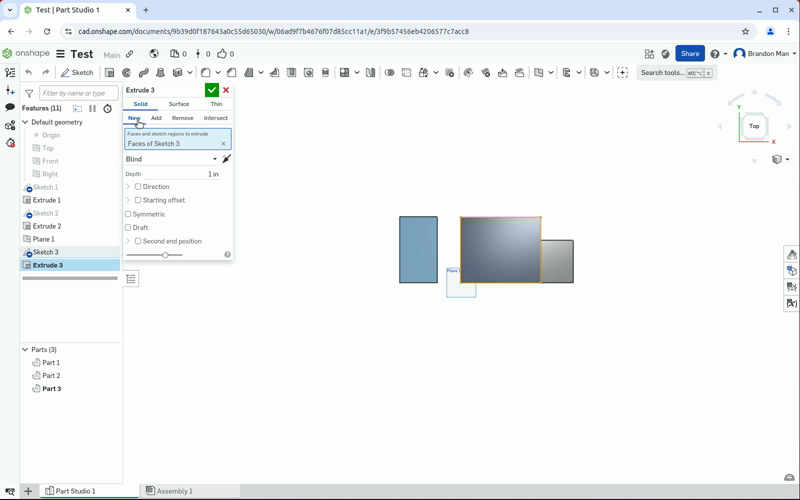
click(137, 120)
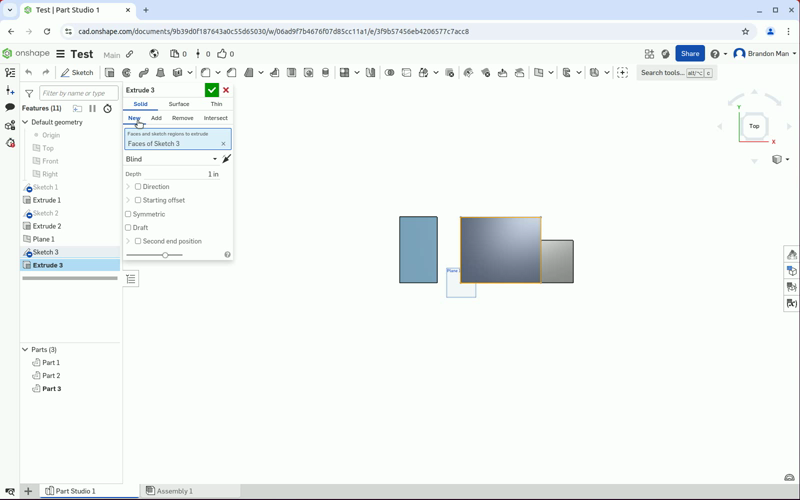
key(tab, 4)
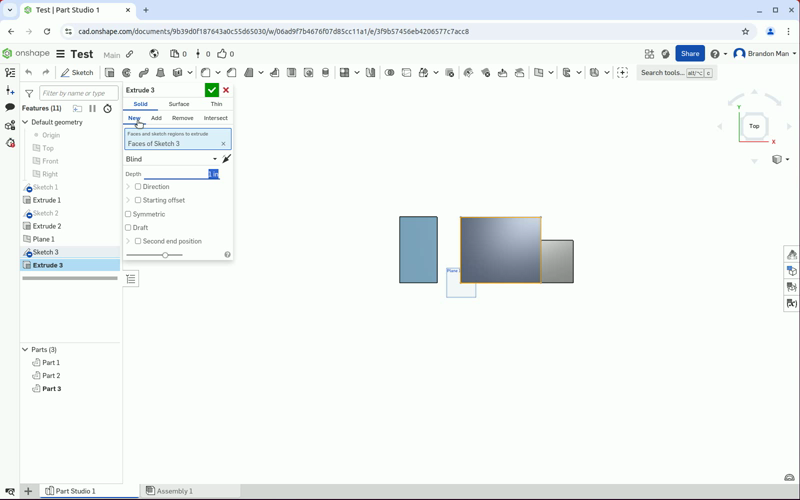
text(5.777)
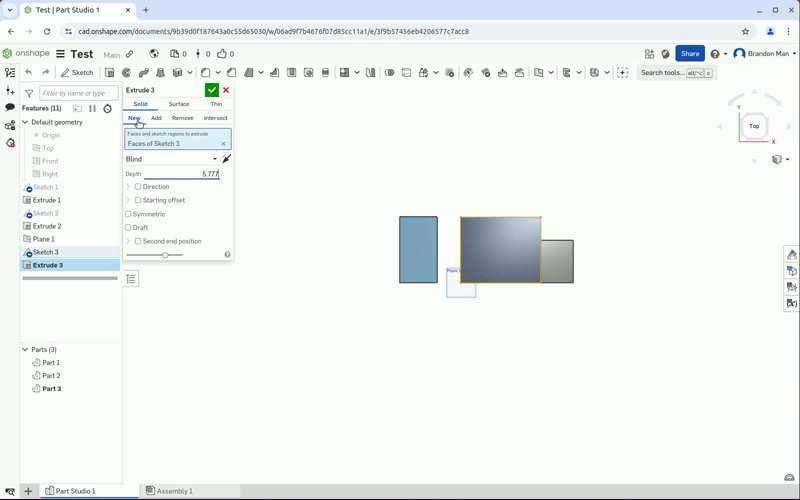
key(enter)
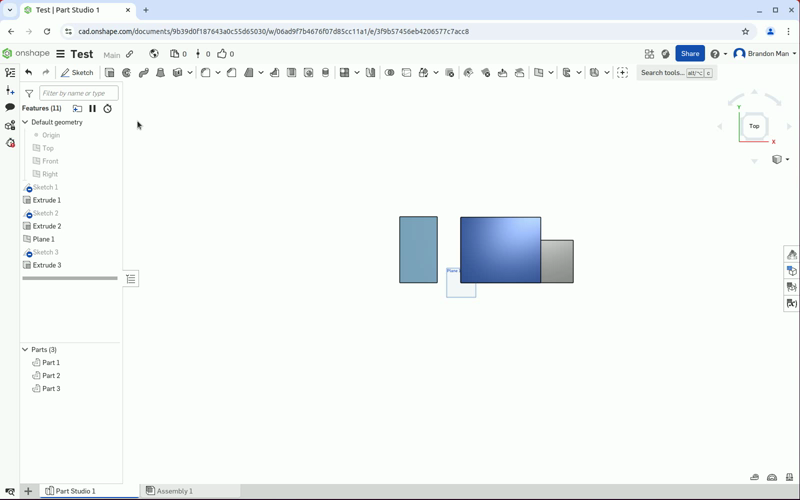
key(shift+h)
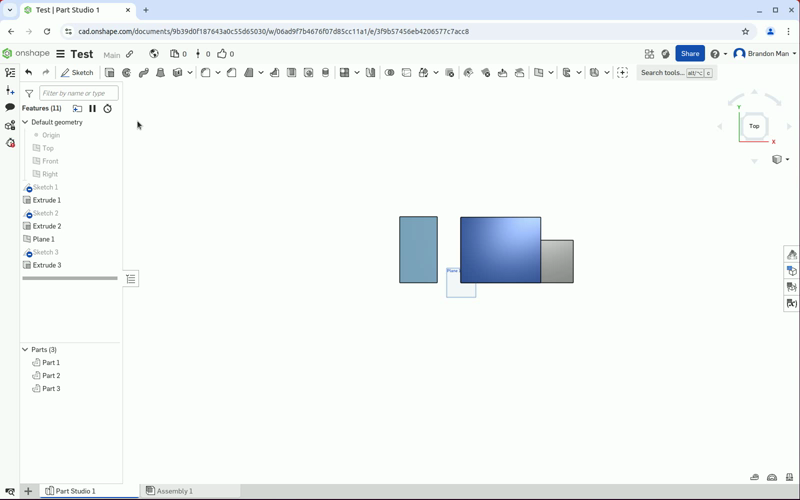
key(shift+h)
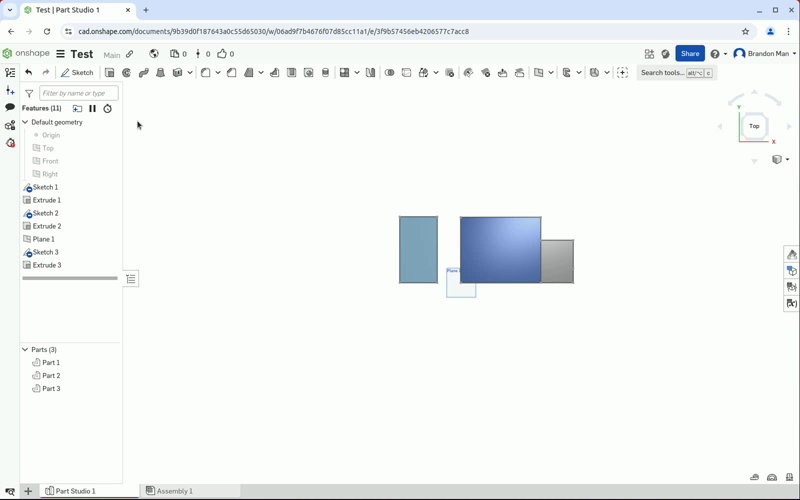
key(shift+7)
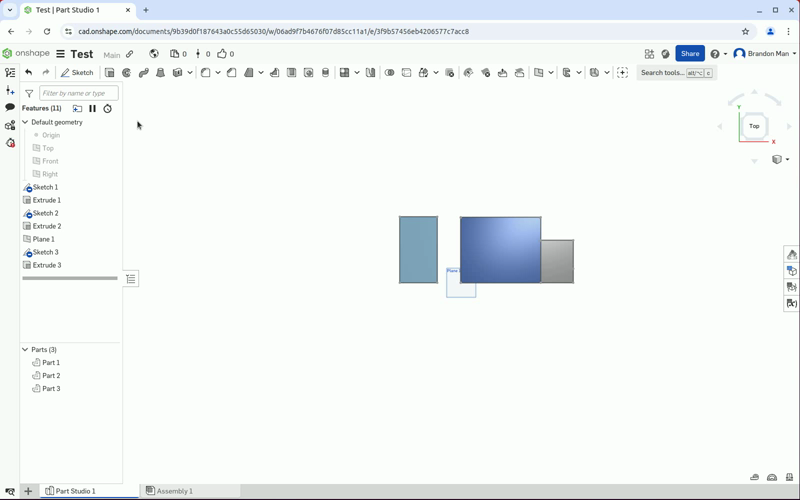
key(up, 3)
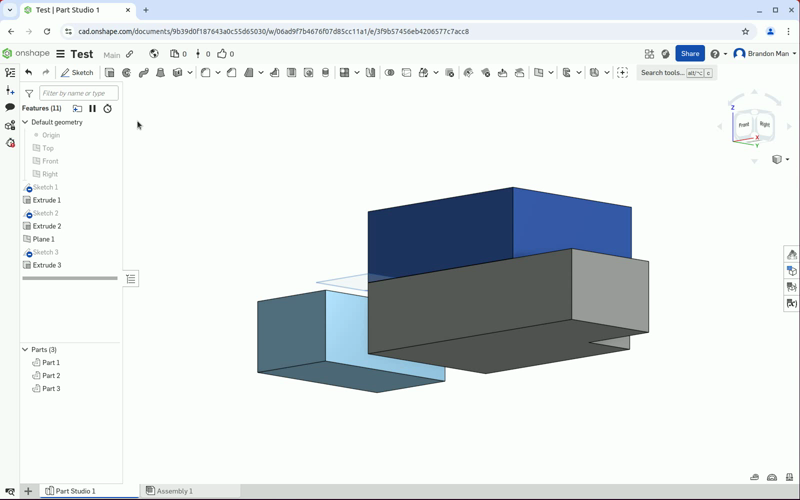
key(left, 3)
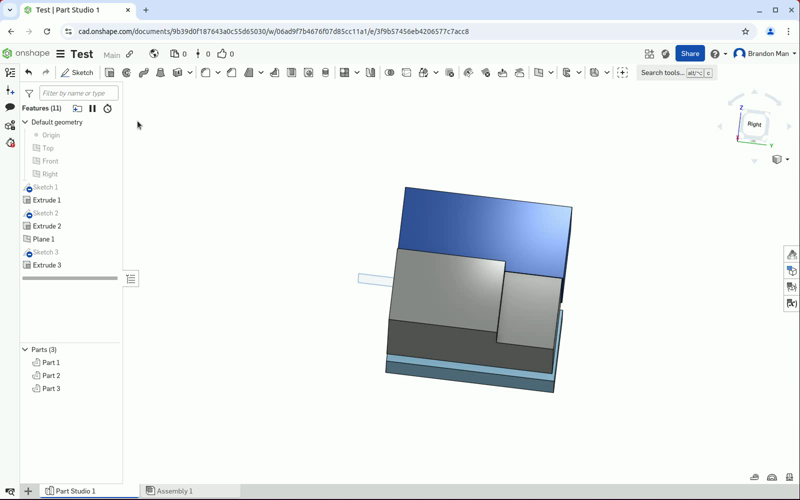
key(right, 3)
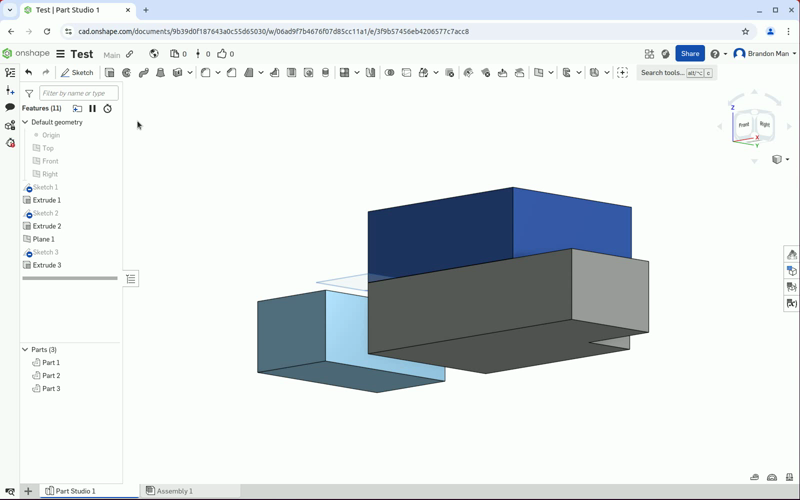
key(down, 3)
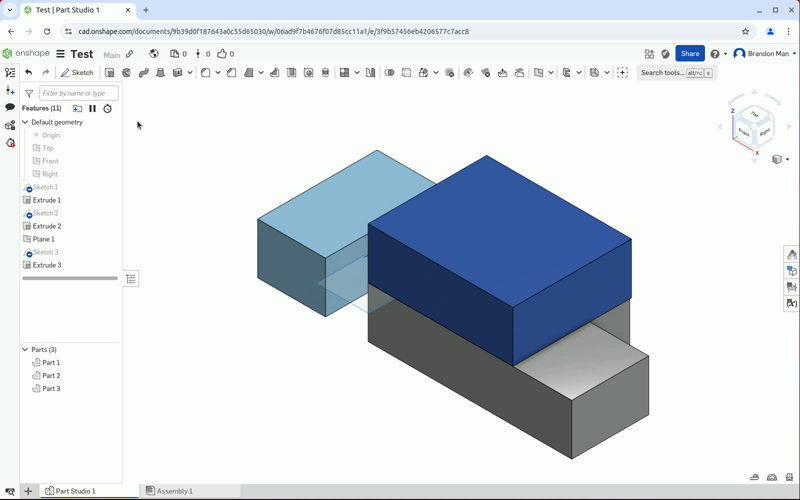
mouse_move(73, 189)
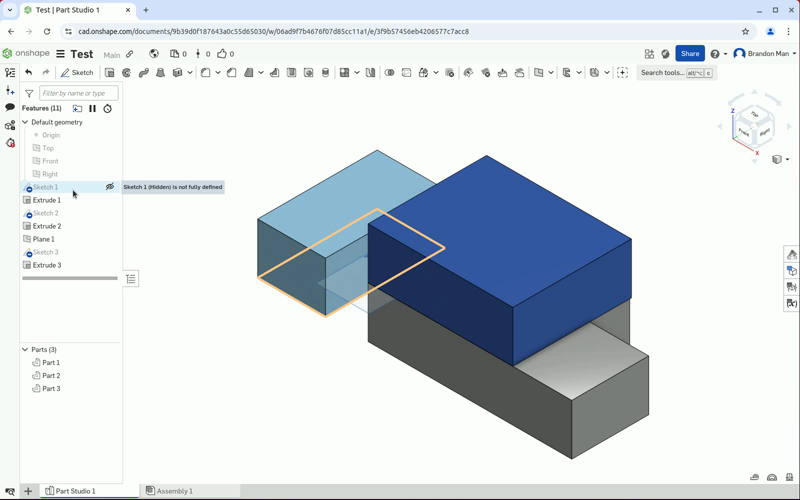
click(73, 189)